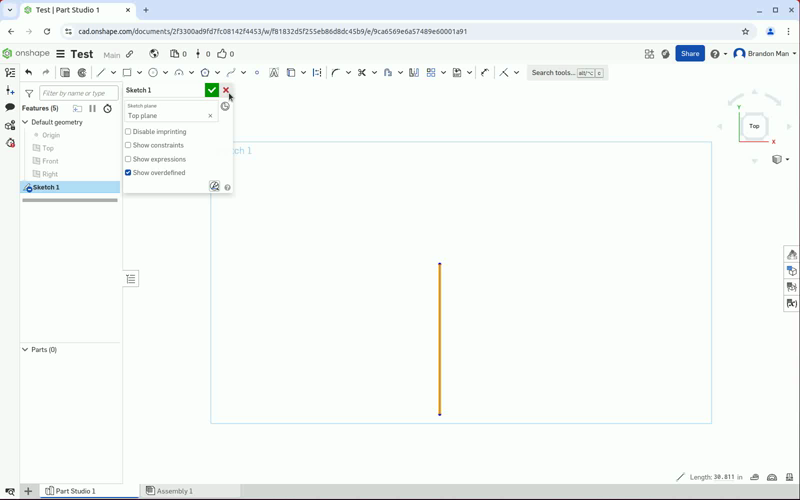
key(shift+h)
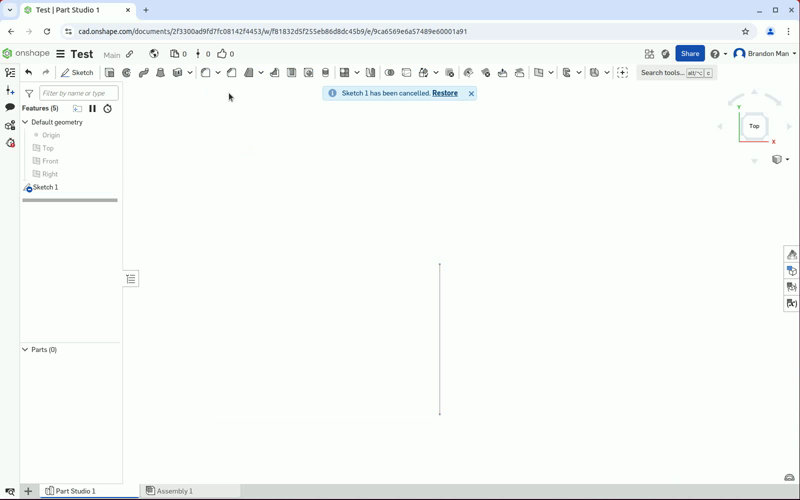
key(shift+s)
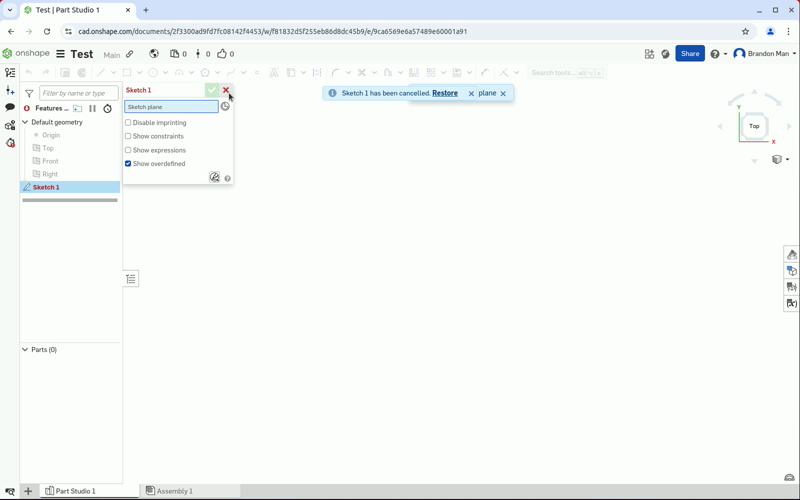
mouse_move(73, 150)
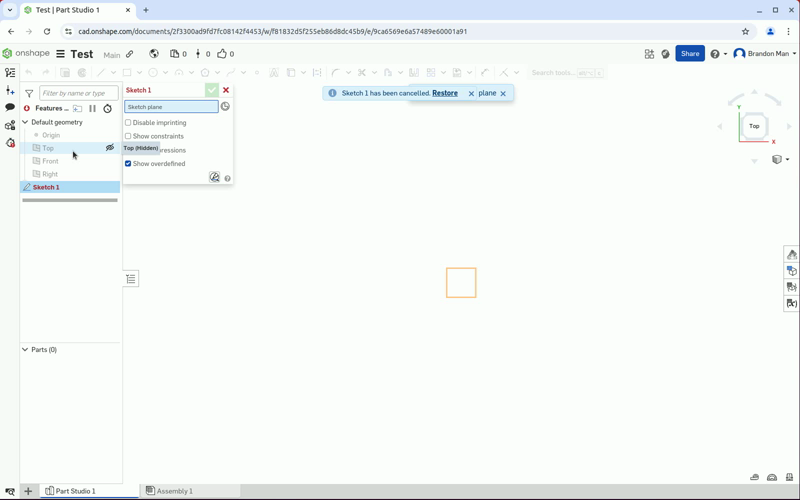
click(73, 150)
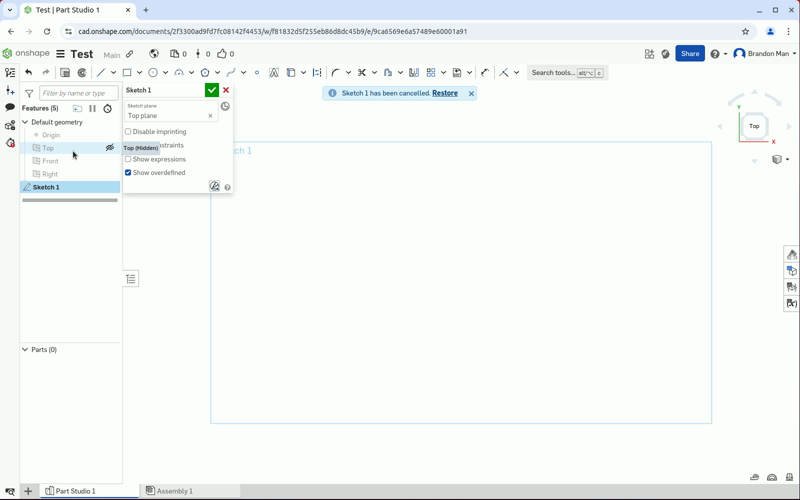
mouse_move(73, 352)
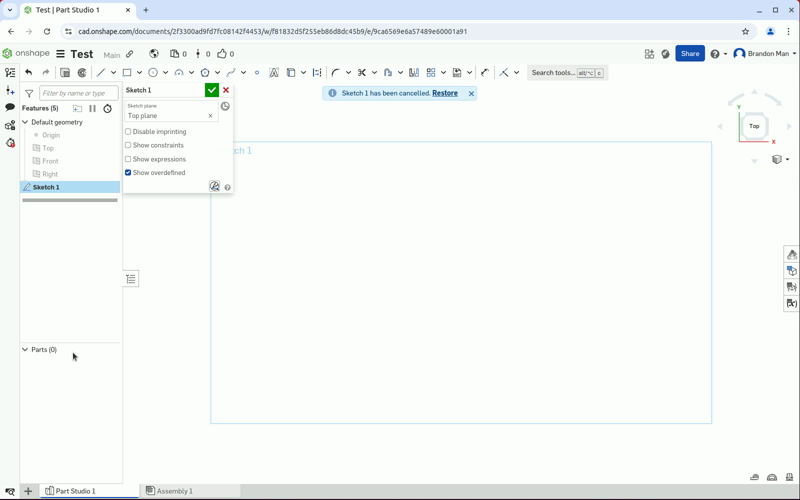
key(y)
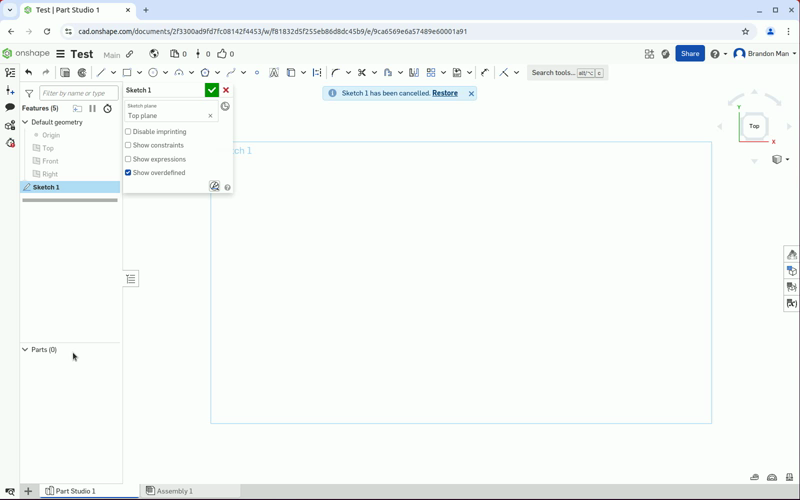
key(l)
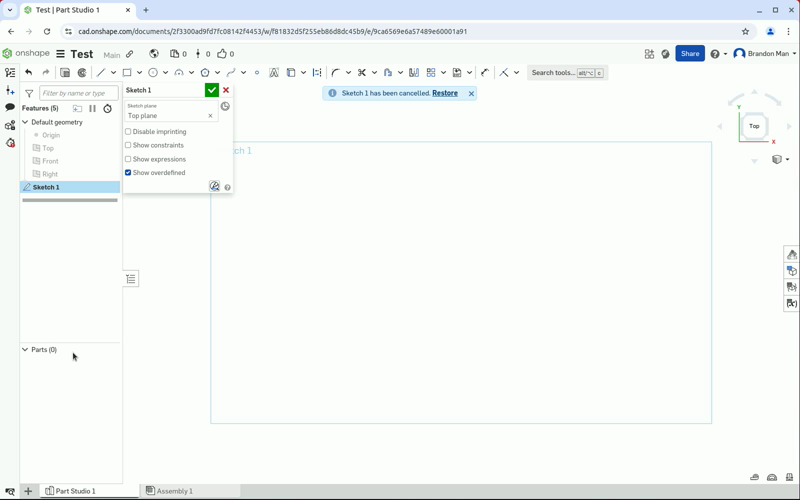
key_down(shift)
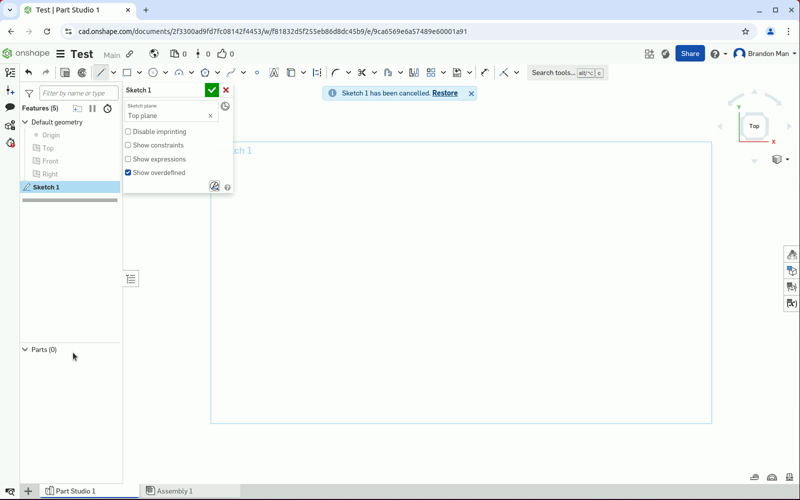
mouse_move(348, 282)
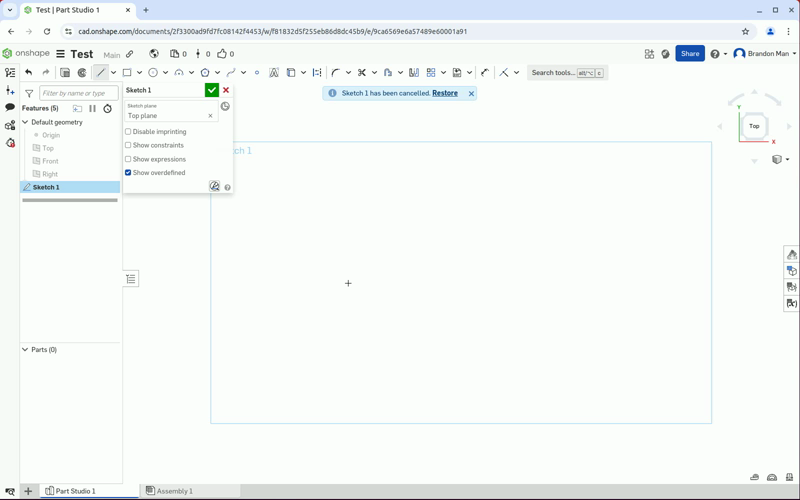
click(348, 282)
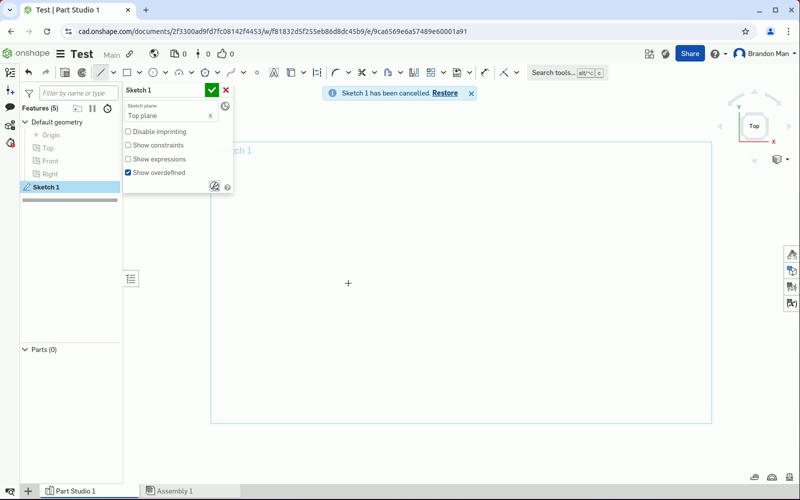
key_up(shift)
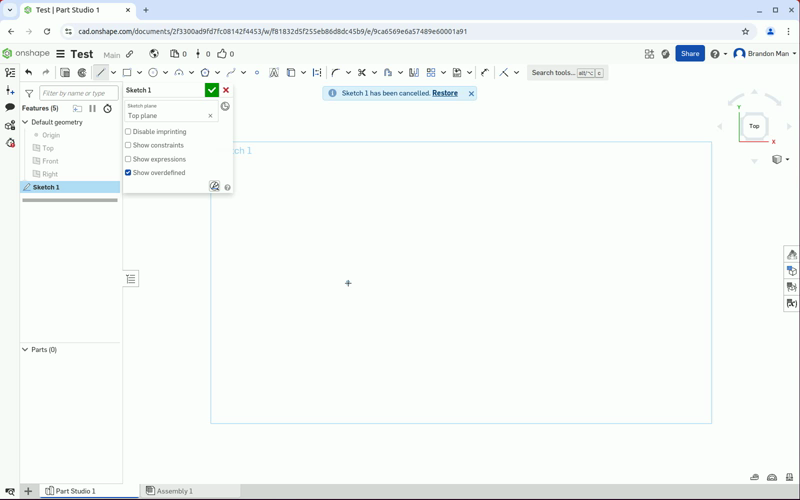
key_down(shift)
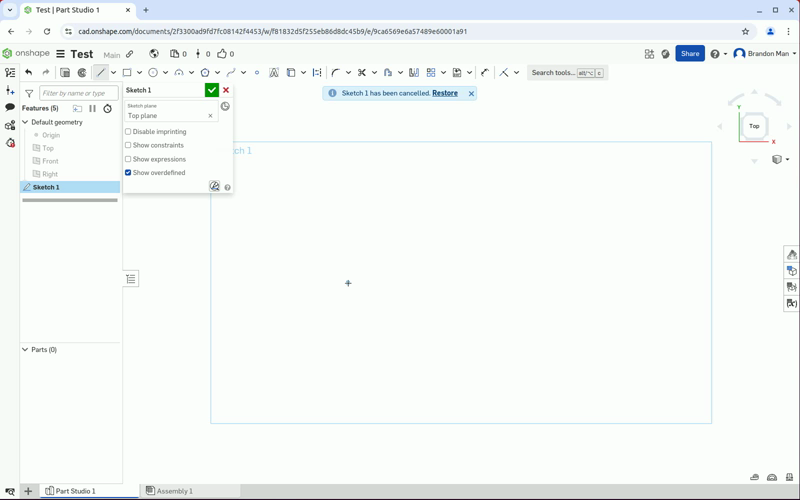
mouse_move(404, 379)
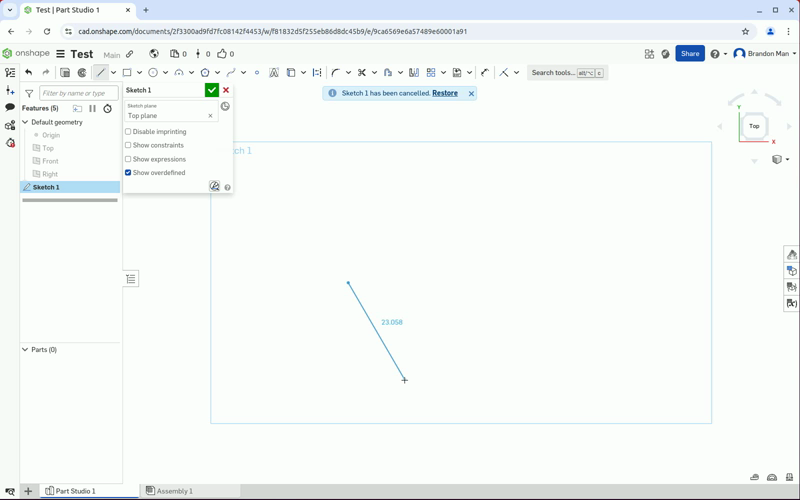
click(404, 379)
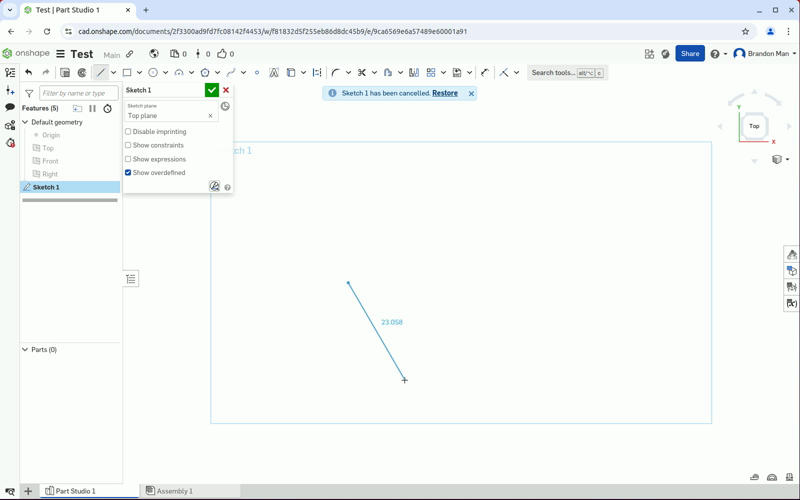
key_up(shift)
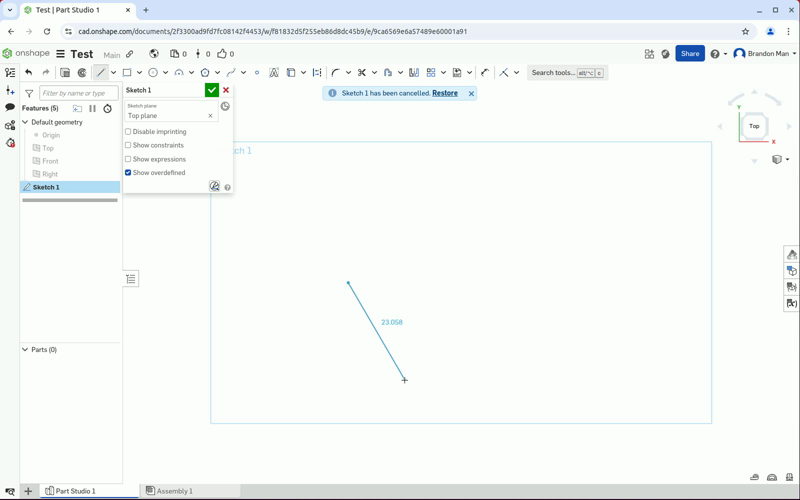
key_down(shift)
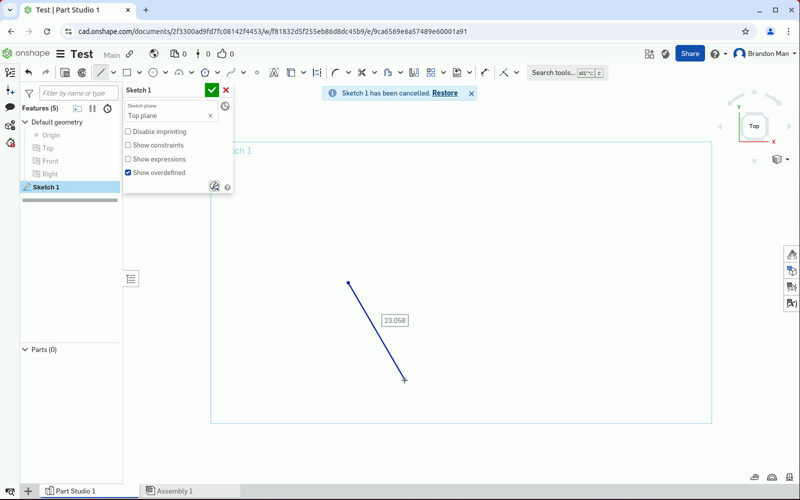
mouse_move(515, 379)
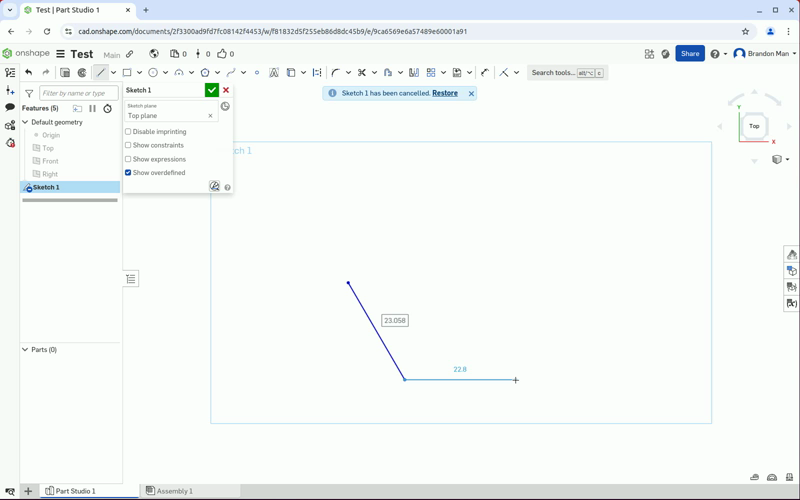
click(515, 379)
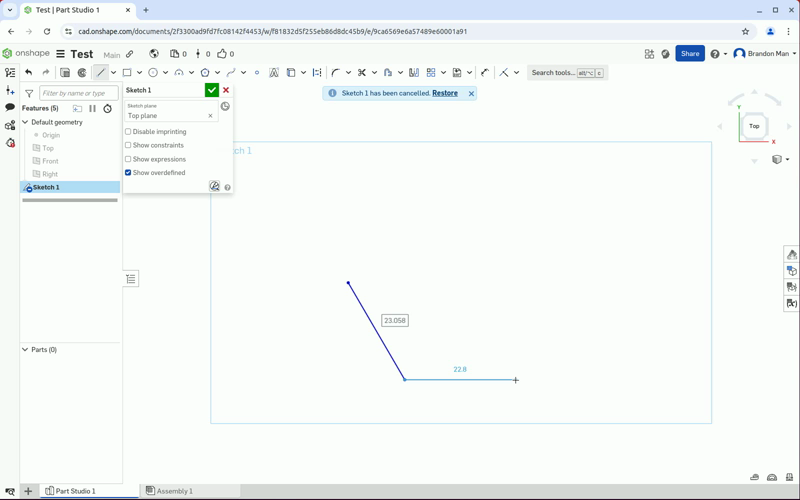
key_up(shift)
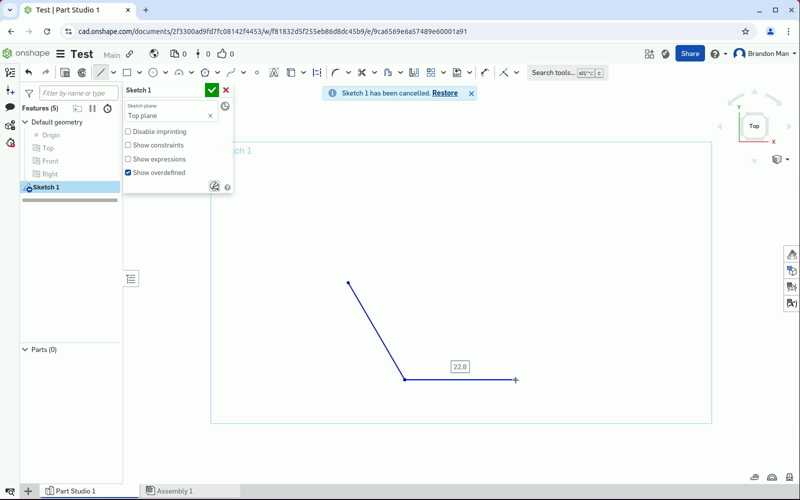
key_down(shift)
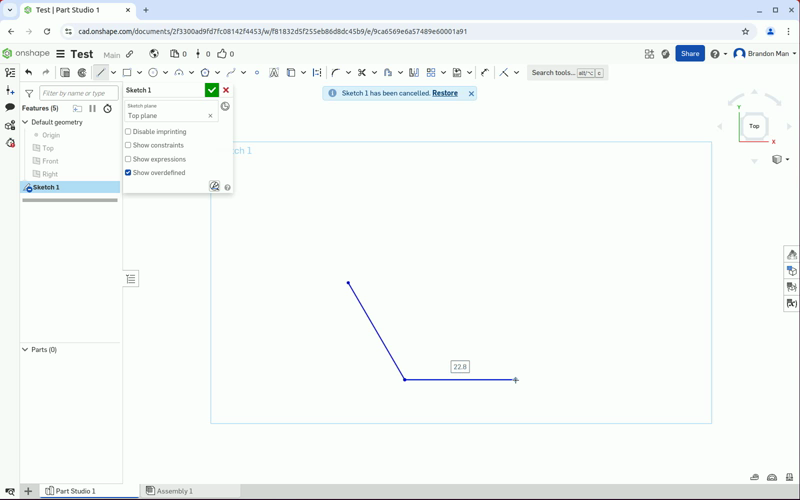
mouse_move(572, 282)
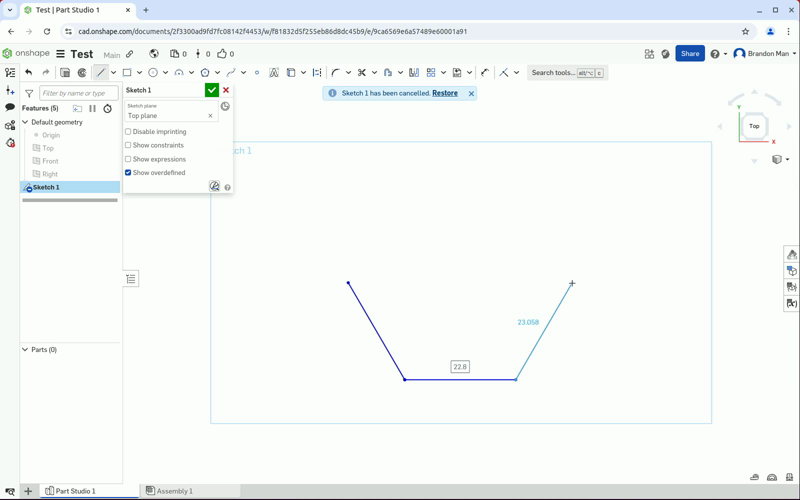
click(572, 282)
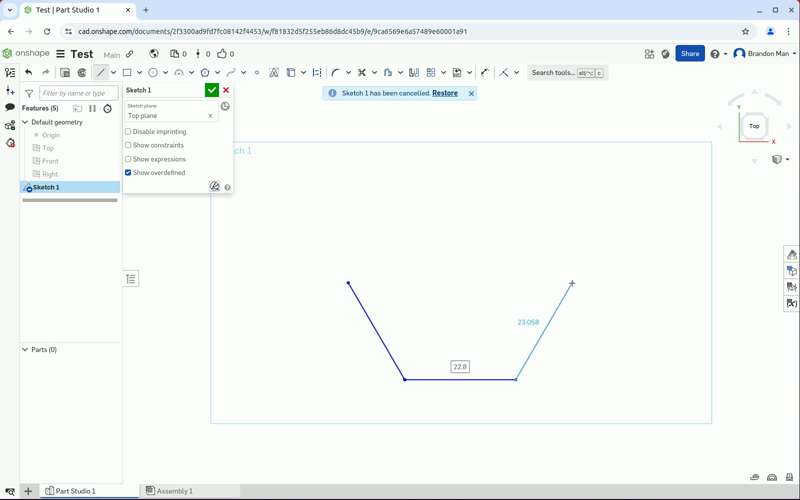
key_up(shift)
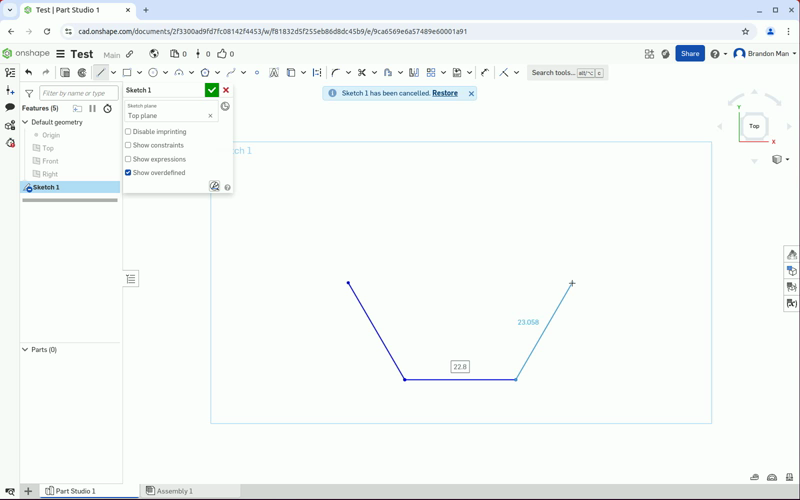
key_down(shift)
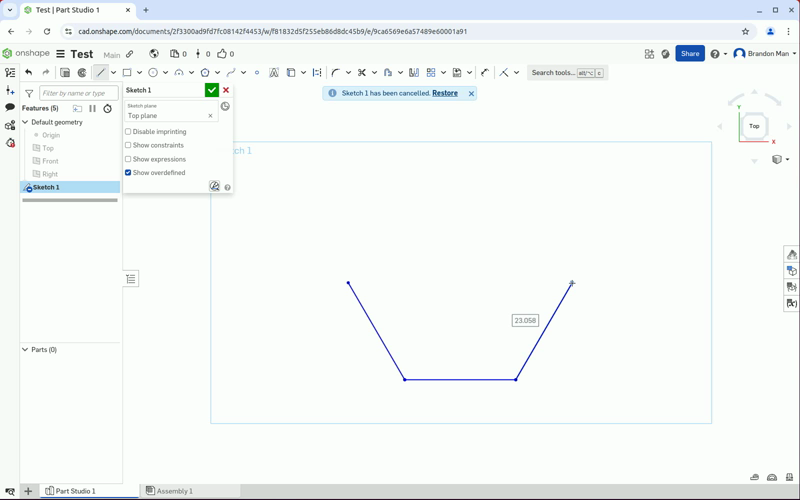
mouse_move(515, 186)
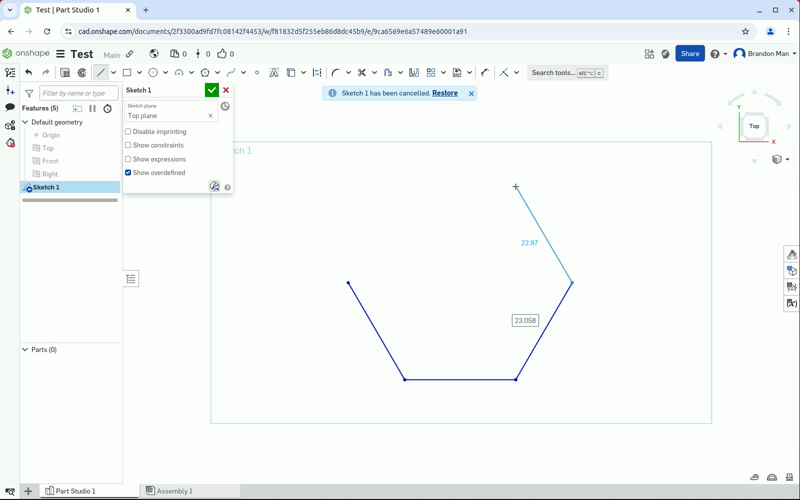
click(515, 186)
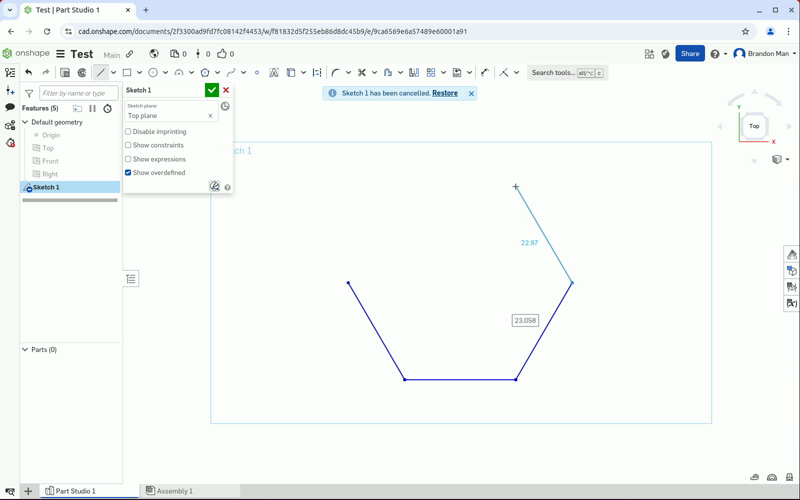
key_up(shift)
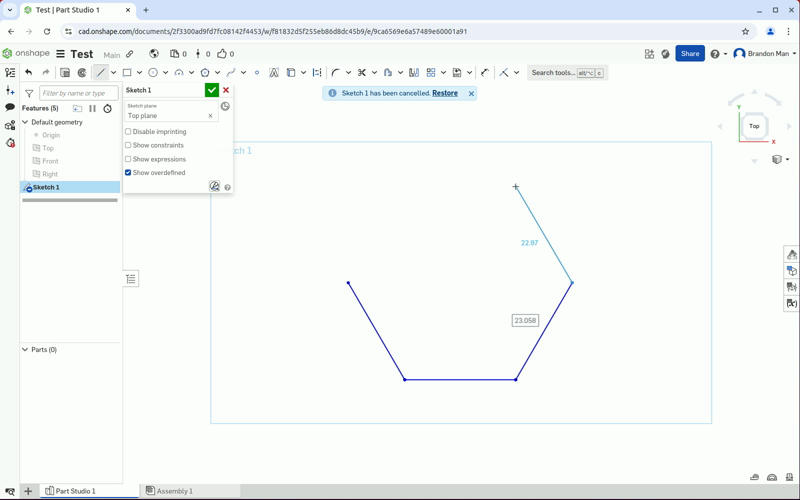
key_down(shift)
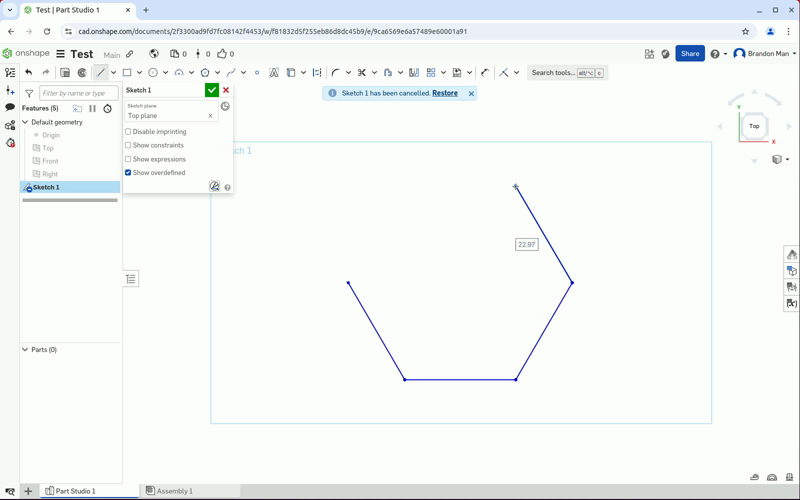
mouse_move(404, 186)
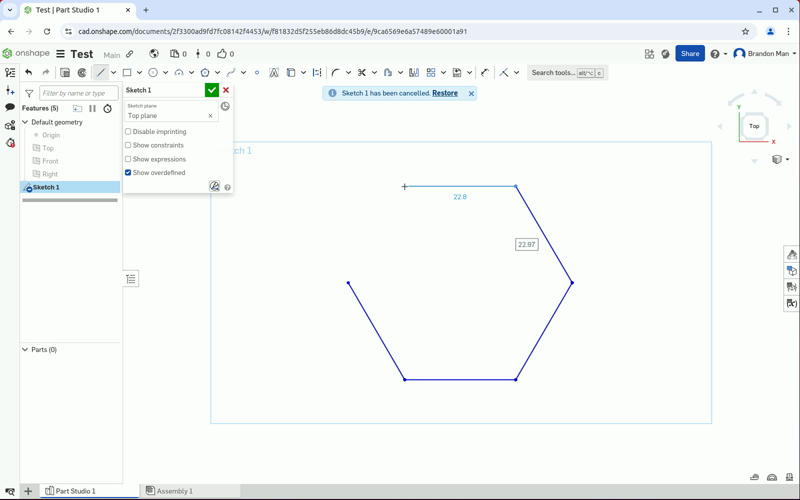
click(404, 186)
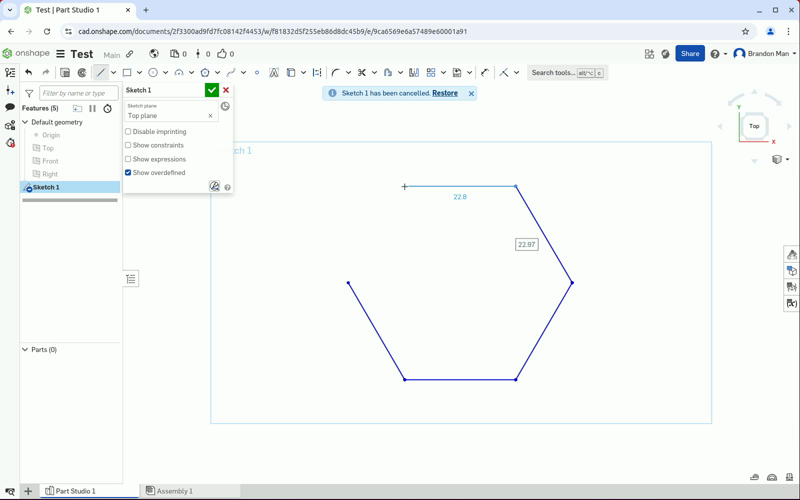
key_up(shift)
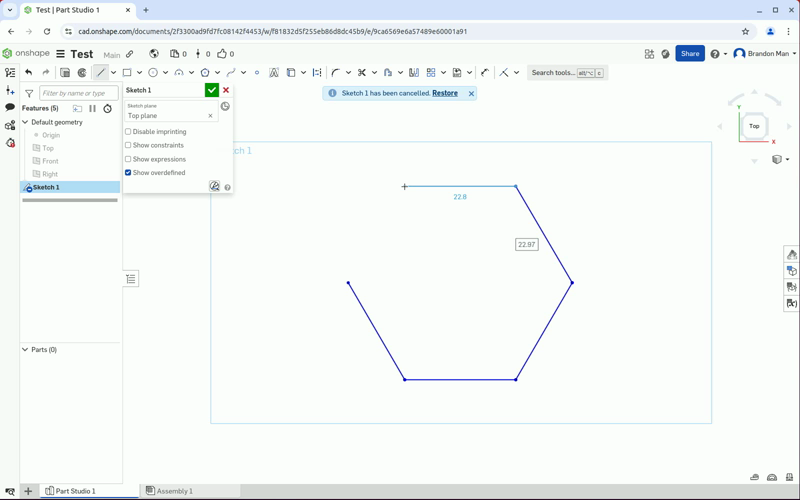
key_down(shift)
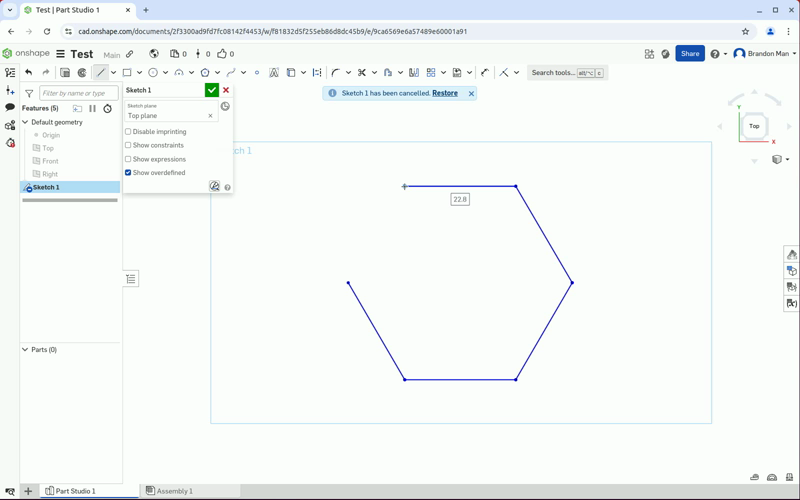
mouse_move(348, 282)
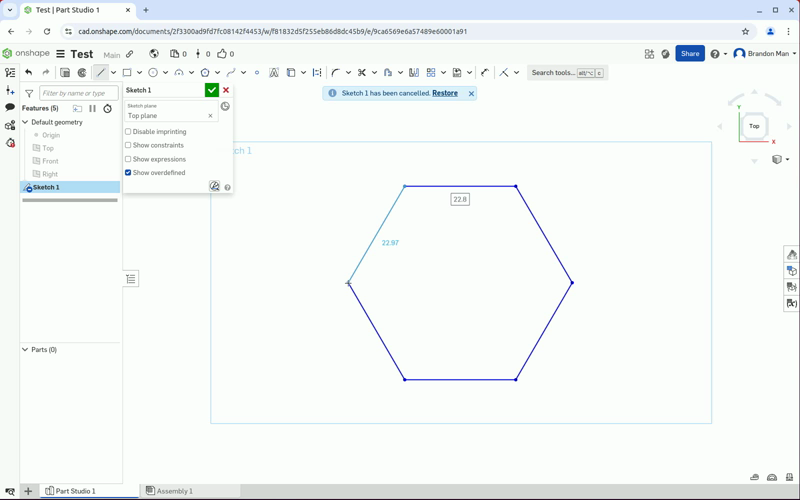
key_up(shift)
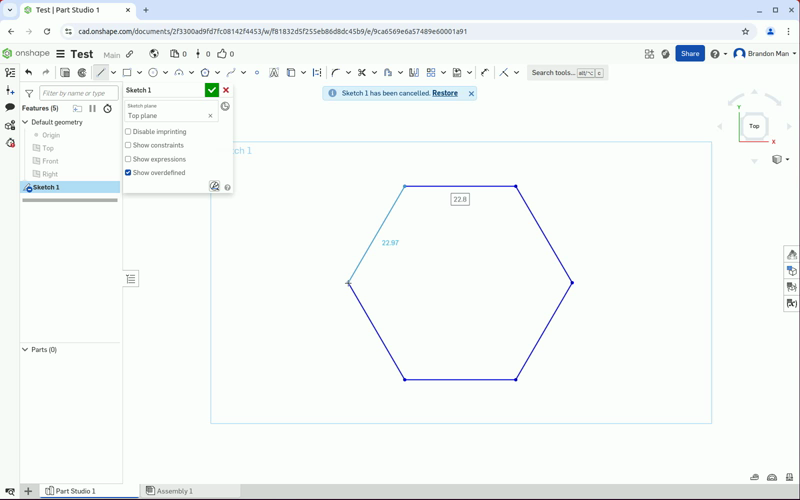
click(348, 282)
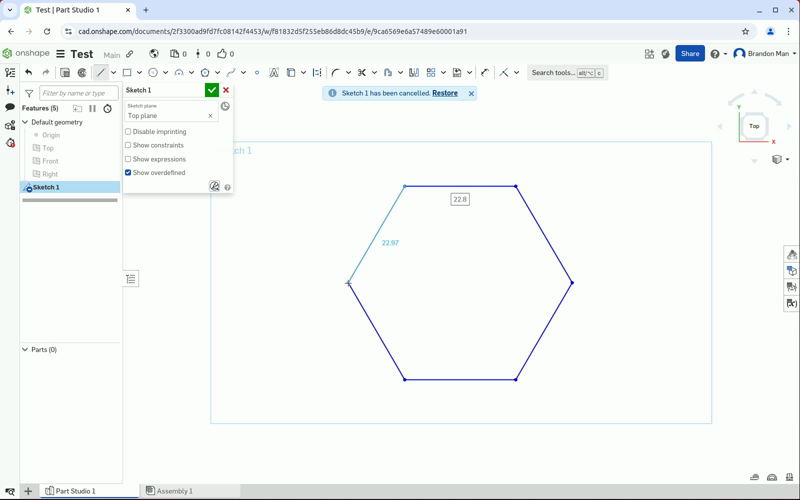
key(esc)
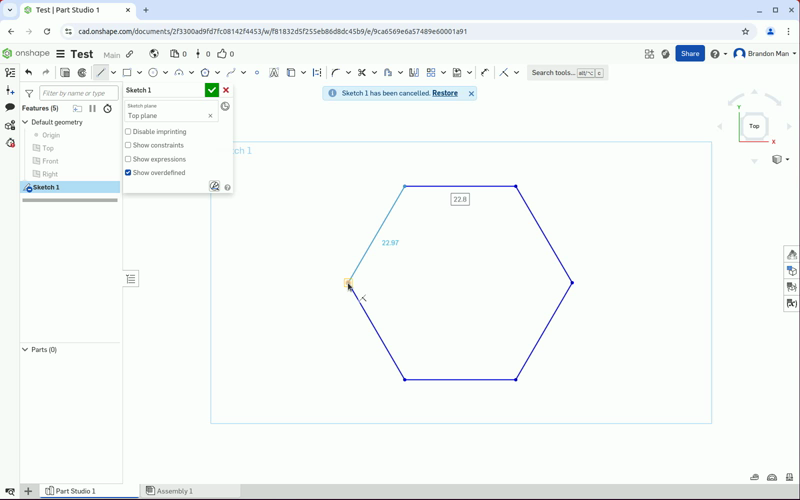
key(l)
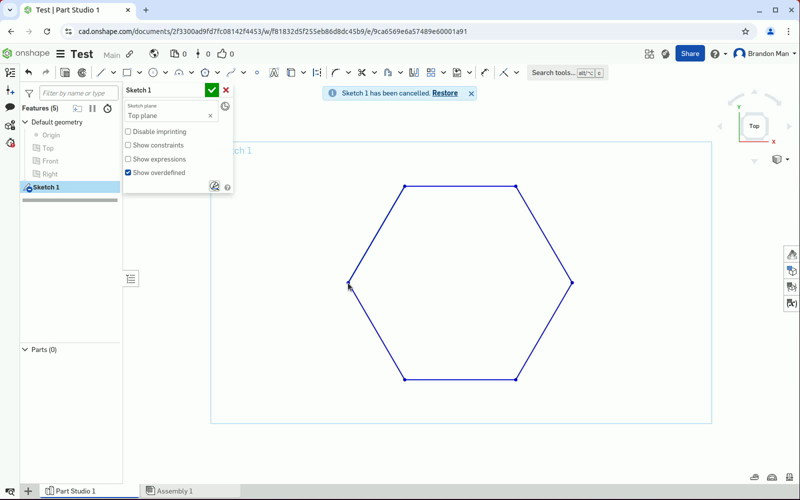
key_down(shift)
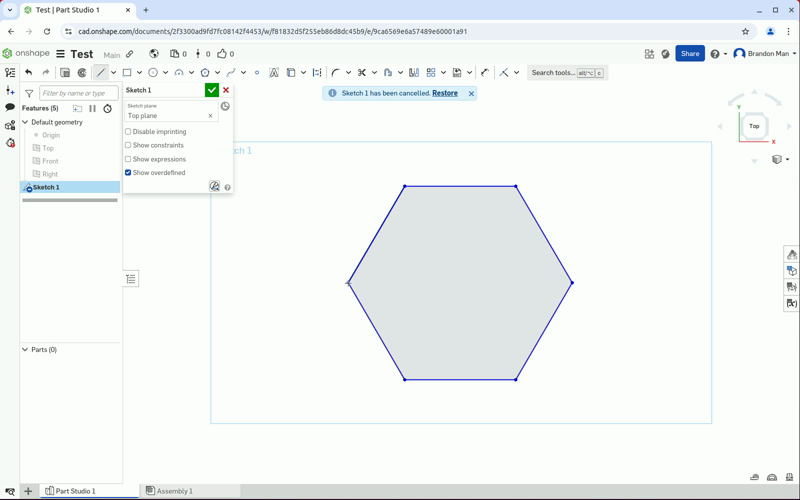
mouse_move(362, 282)
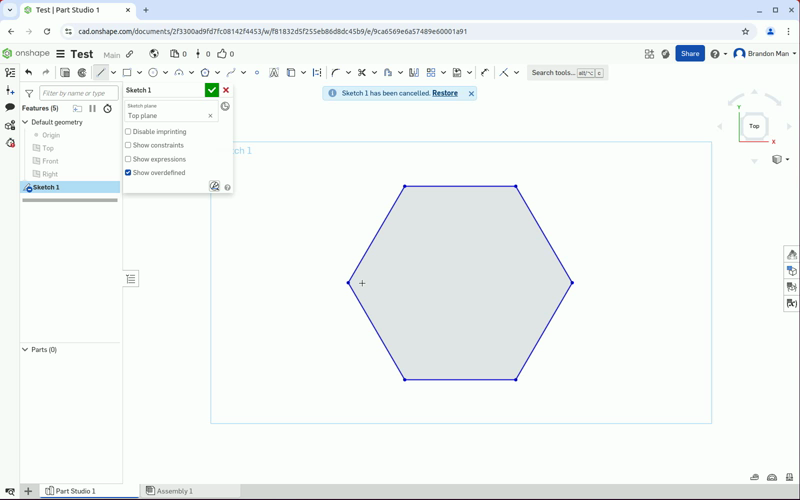
click(362, 282)
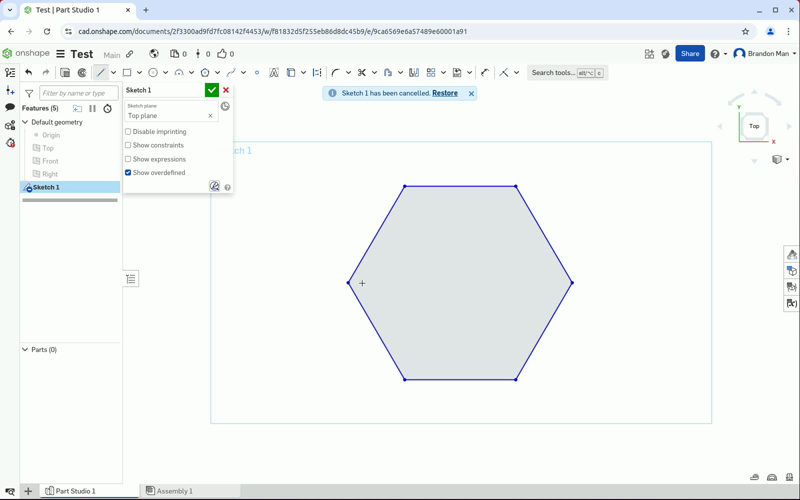
key_up(shift)
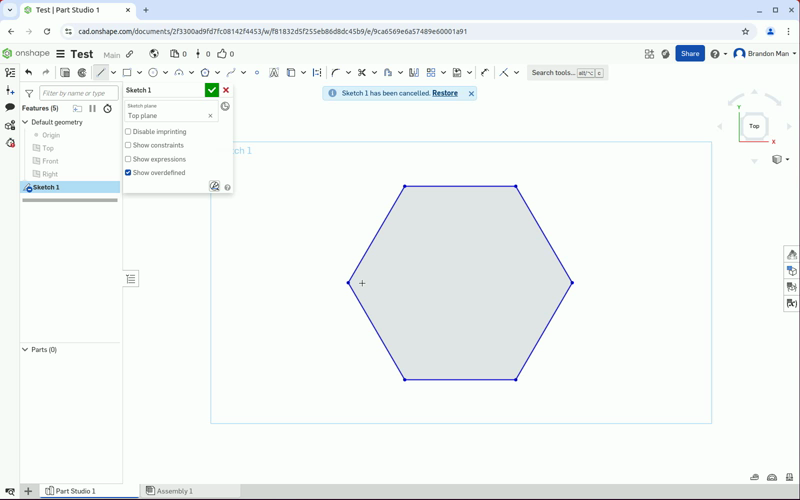
key_down(shift)
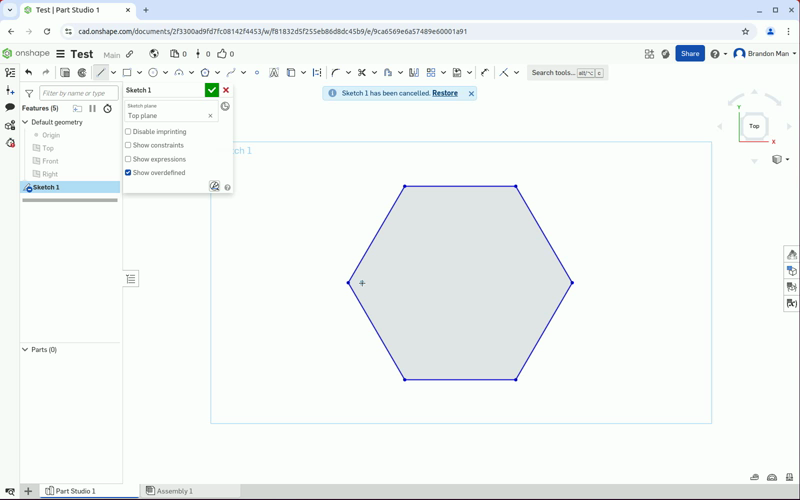
mouse_move(411, 365)
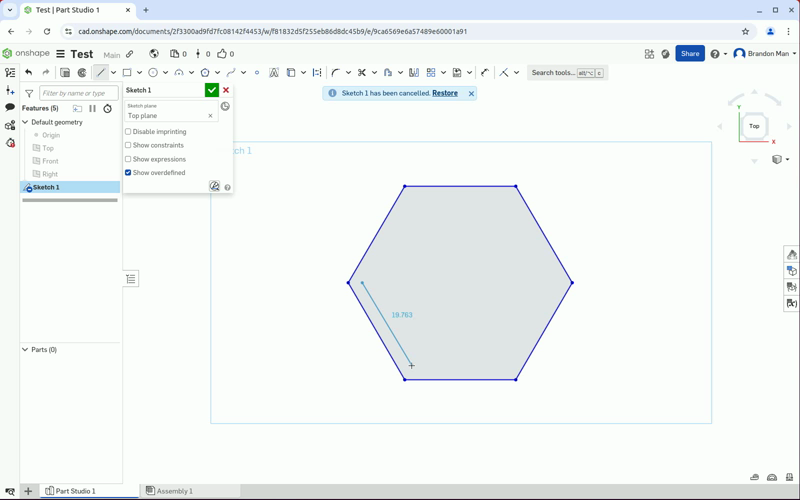
click(411, 365)
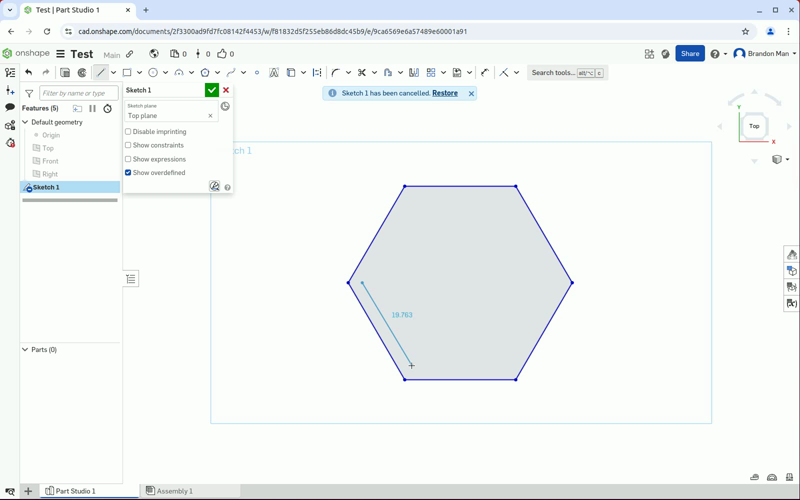
key_up(shift)
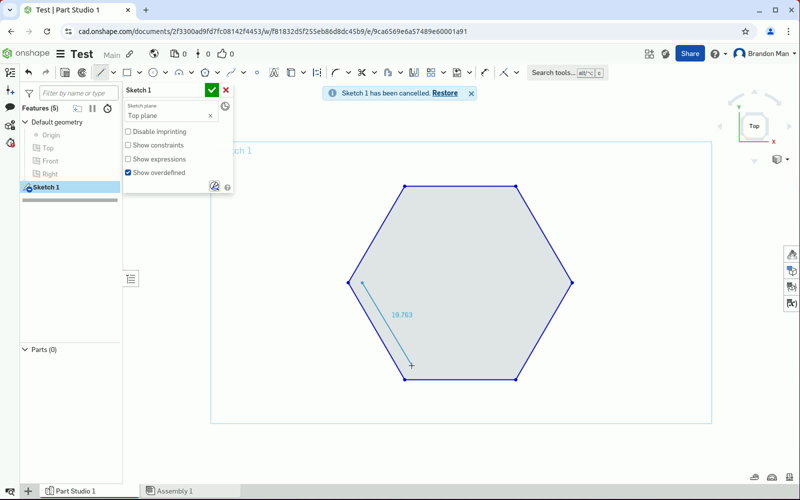
key_down(shift)
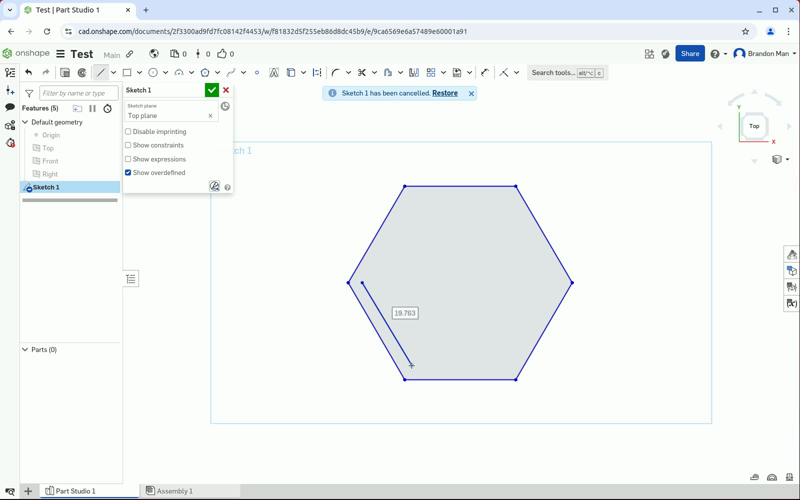
mouse_move(492, 365)
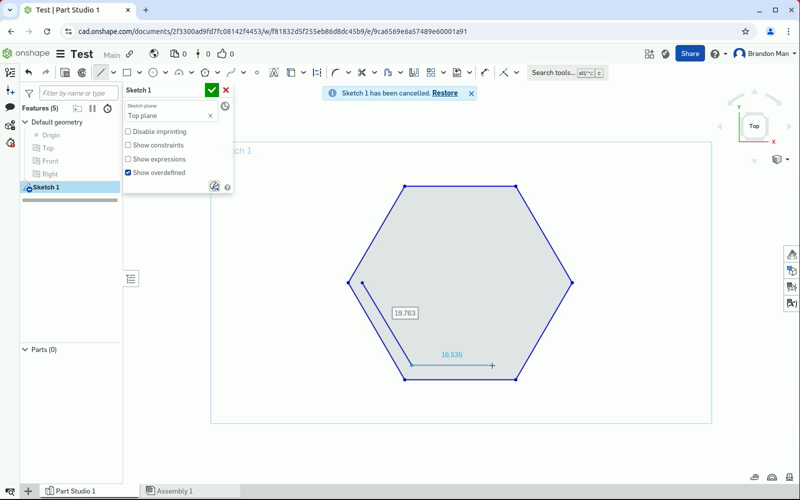
click(492, 365)
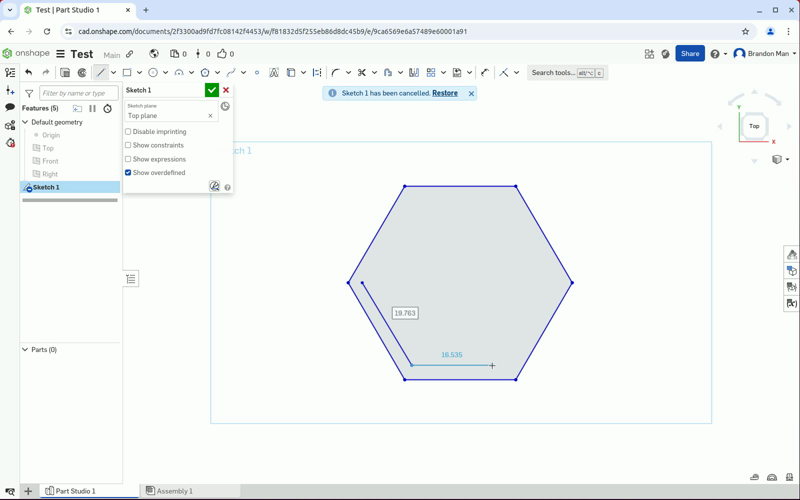
key_up(shift)
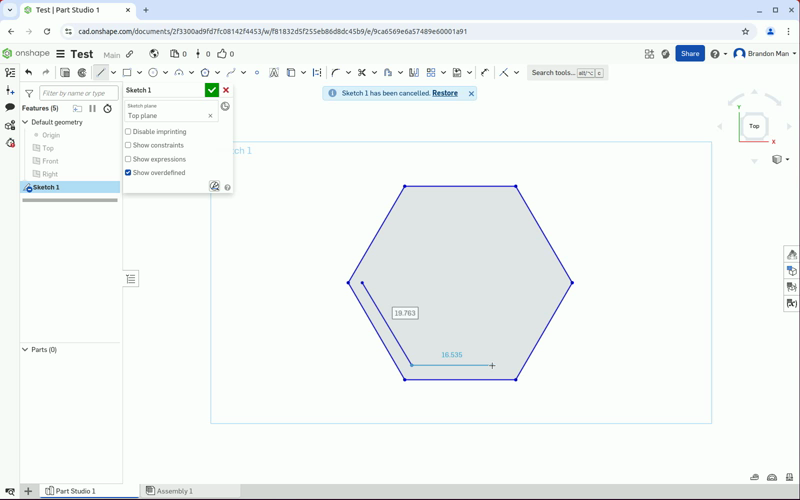
key_down(shift)
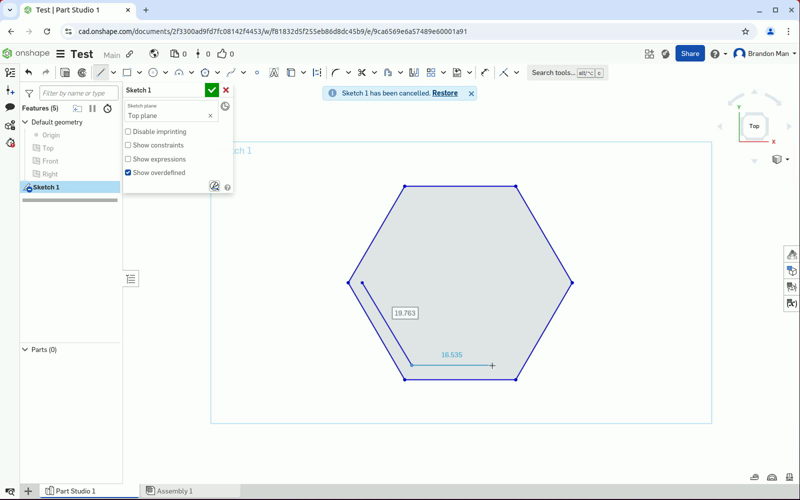
mouse_move(541, 282)
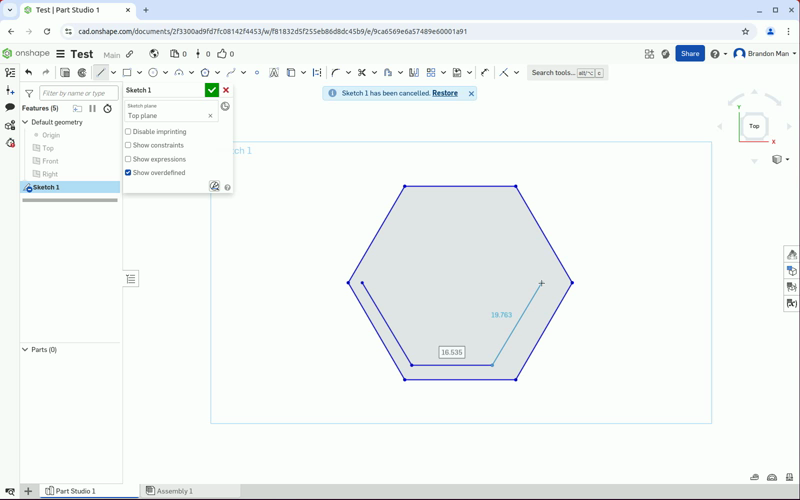
click(541, 282)
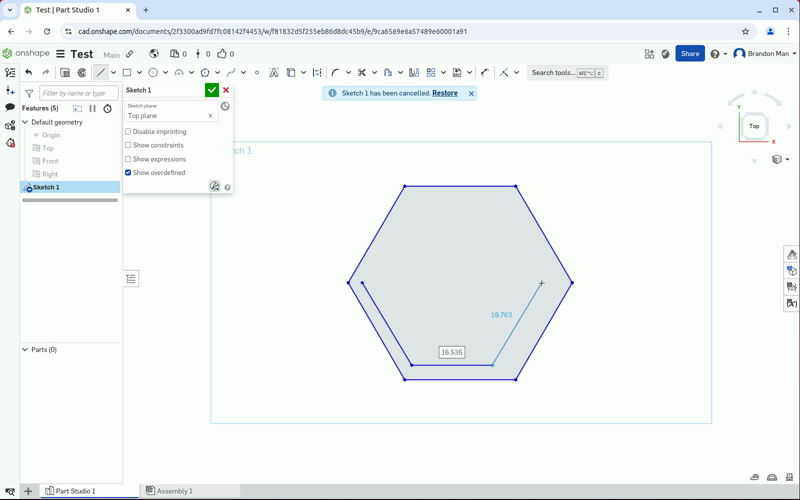
key_up(shift)
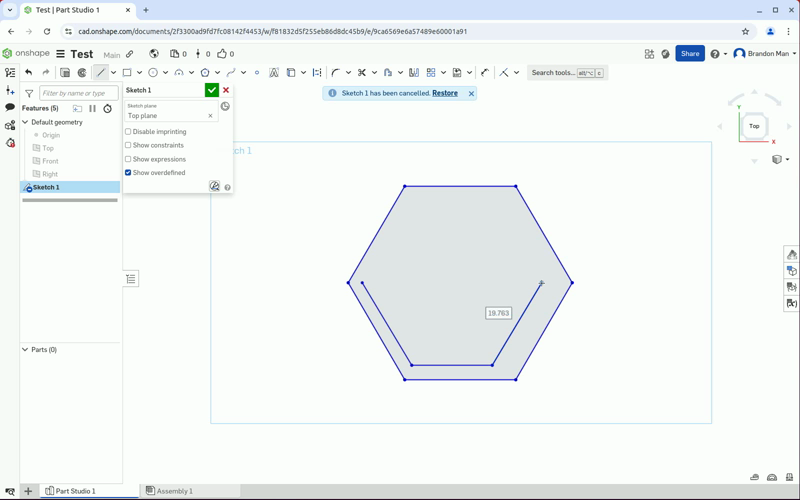
key_down(shift)
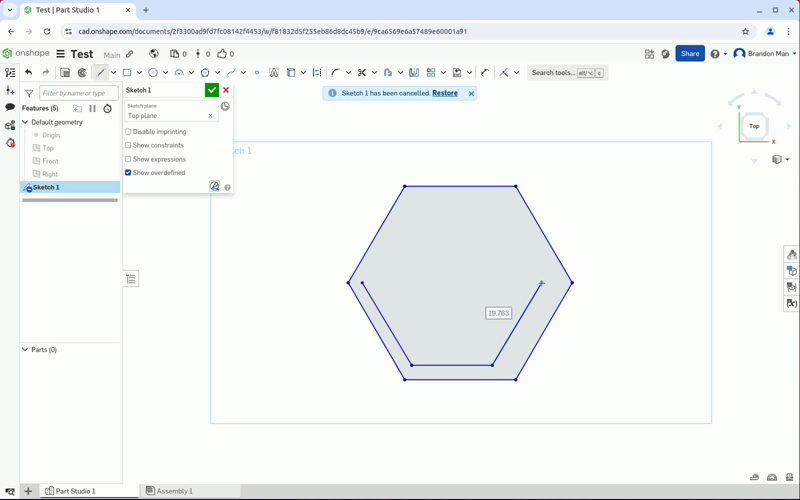
mouse_move(494, 198)
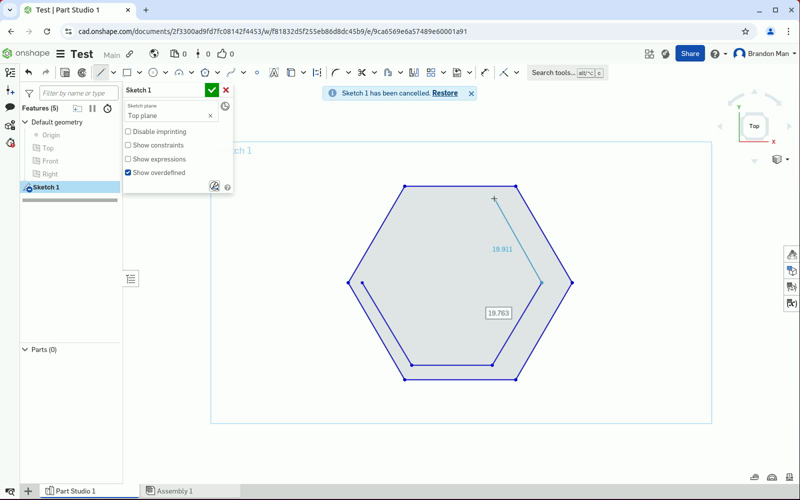
click(494, 198)
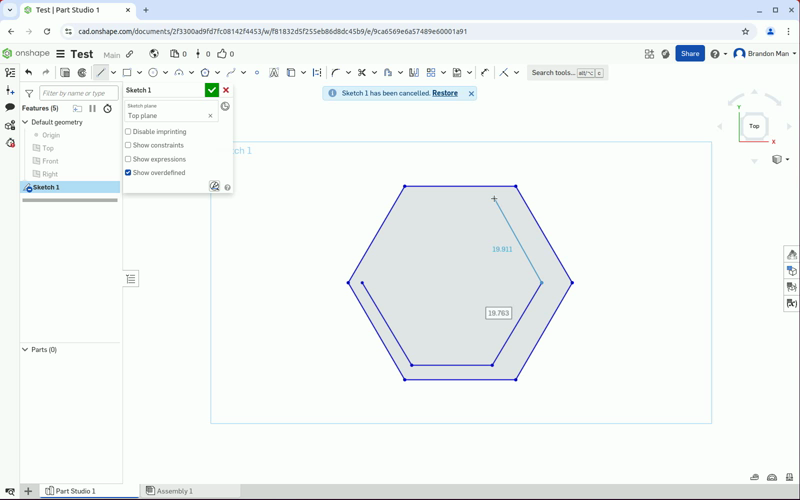
key_up(shift)
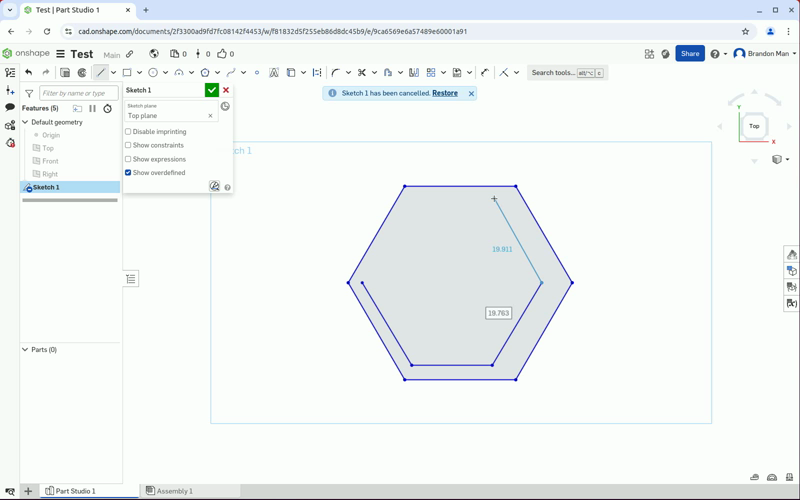
key_down(shift)
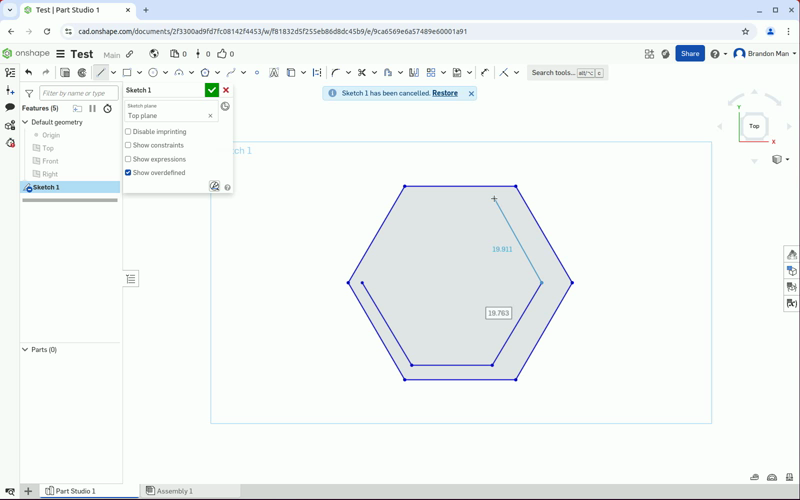
mouse_move(411, 198)
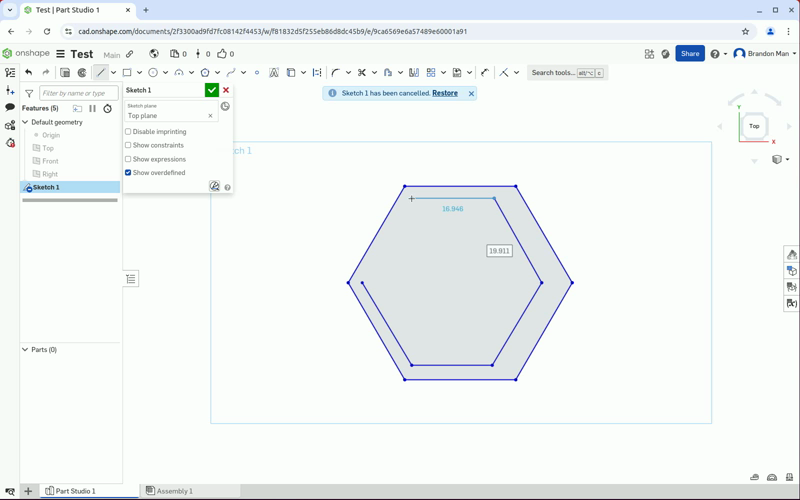
click(411, 198)
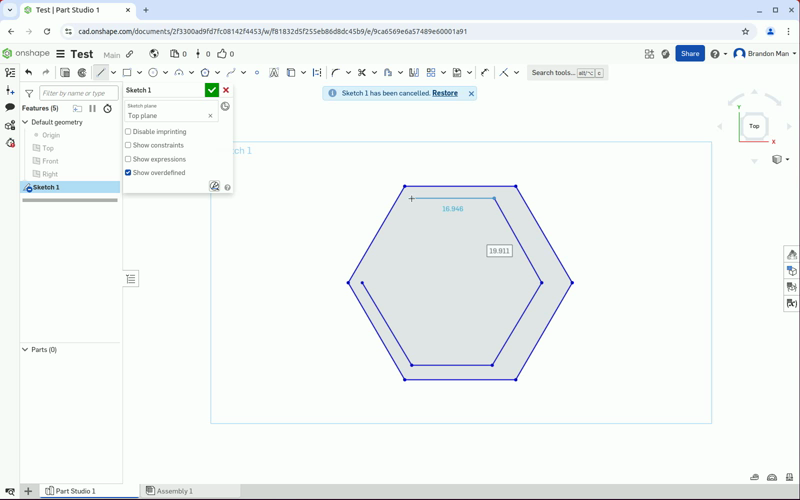
key_up(shift)
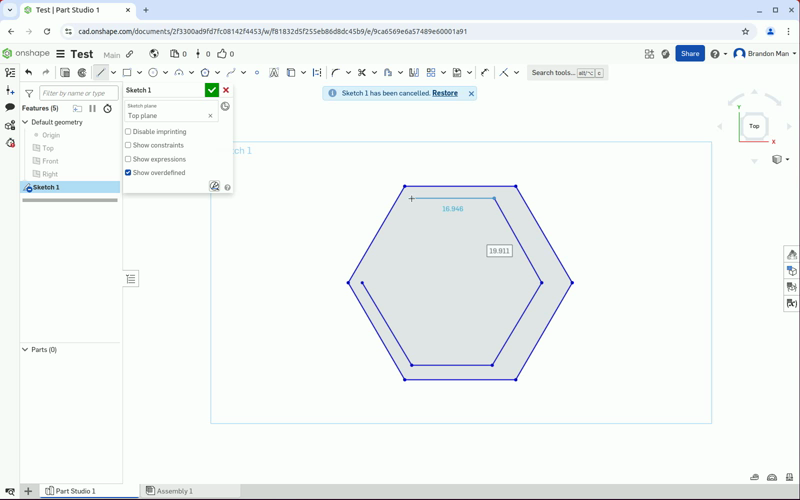
key_down(shift)
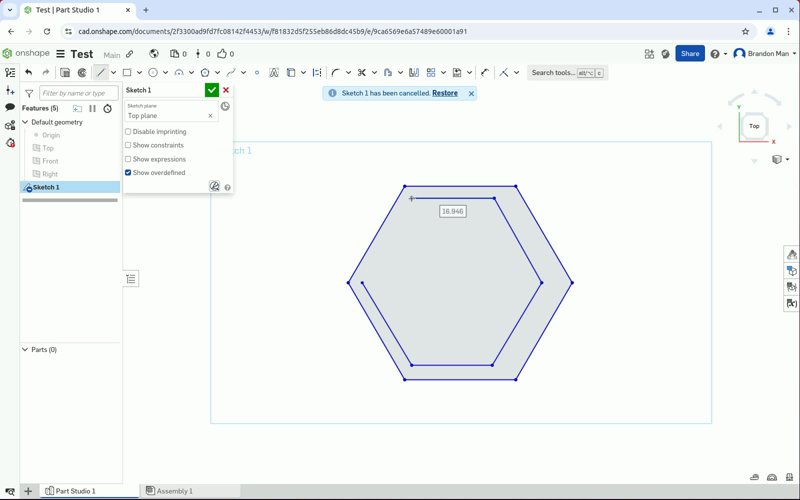
mouse_move(362, 282)
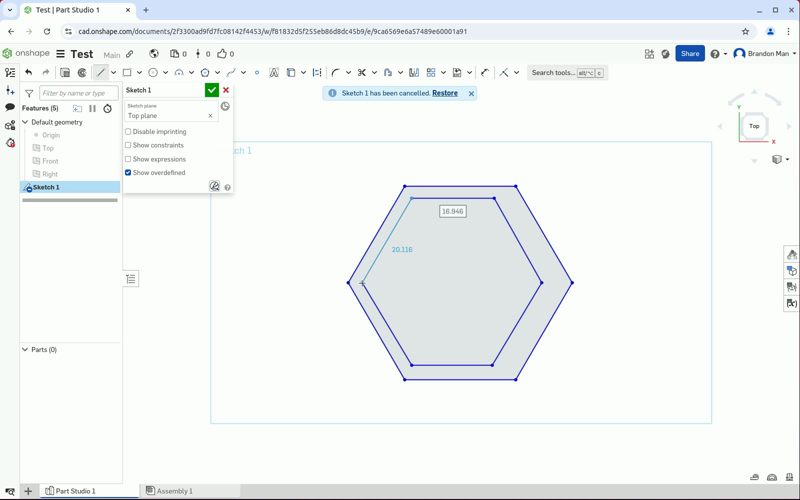
key_up(shift)
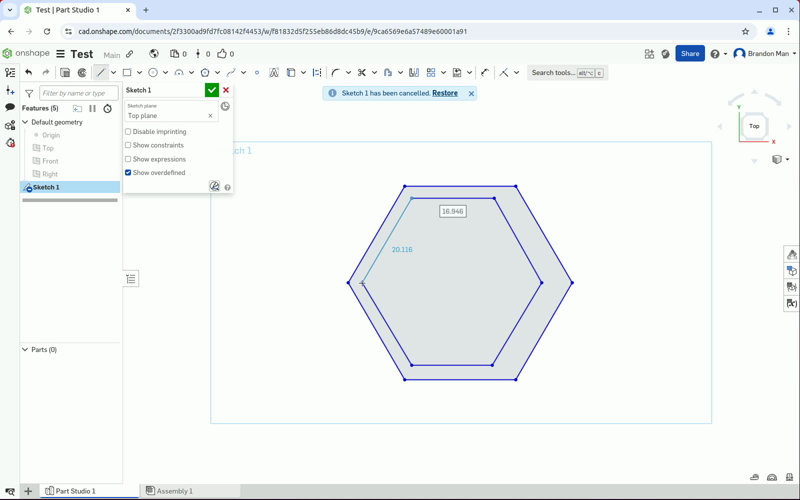
click(362, 282)
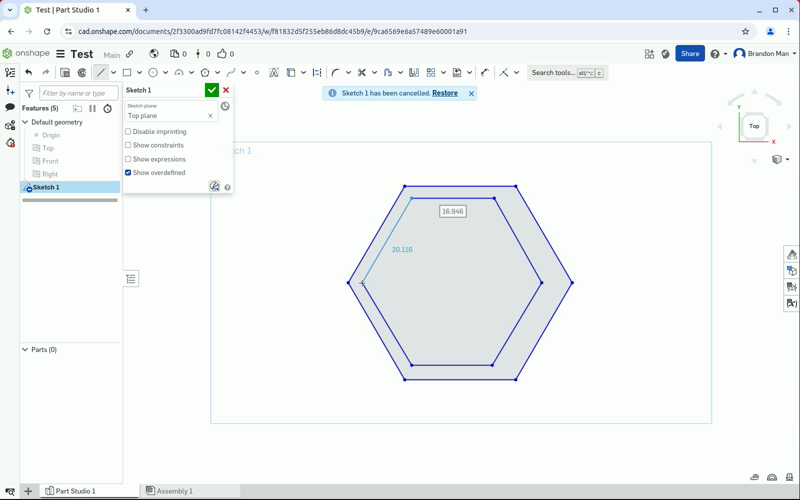
key(esc)
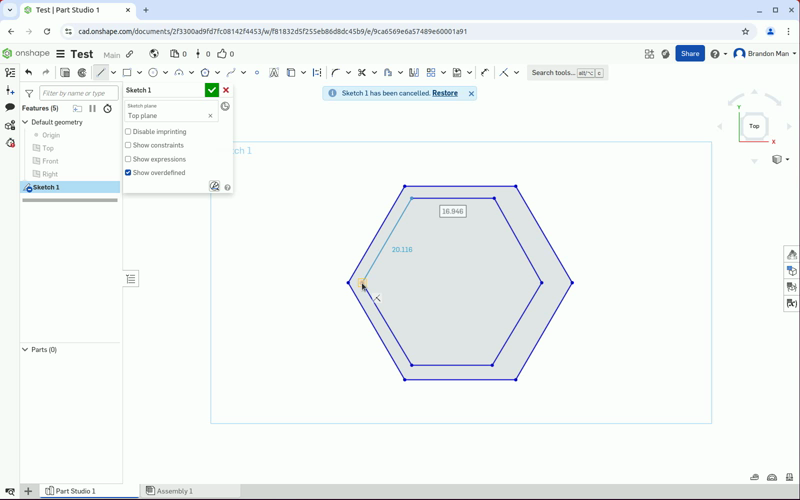
mouse_move(553, 291)
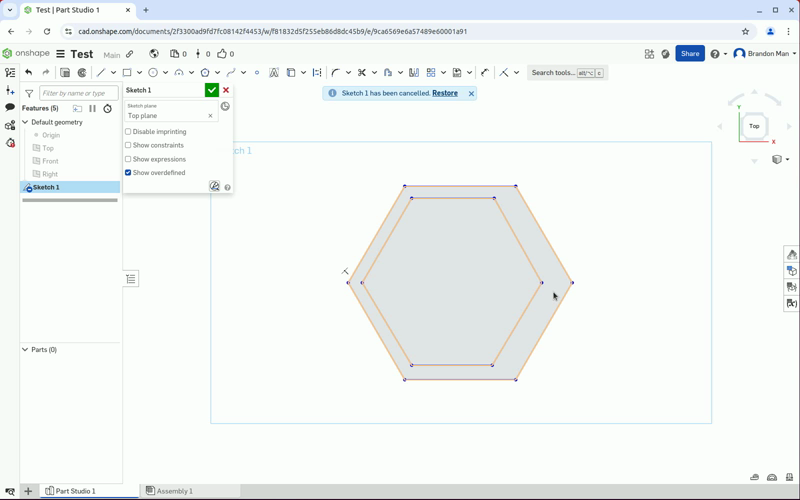
click(553, 291)
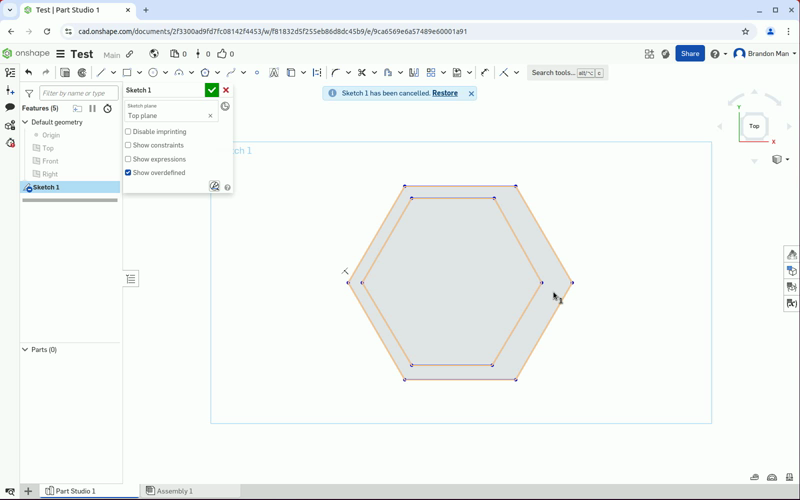
mouse_move(73, 352)
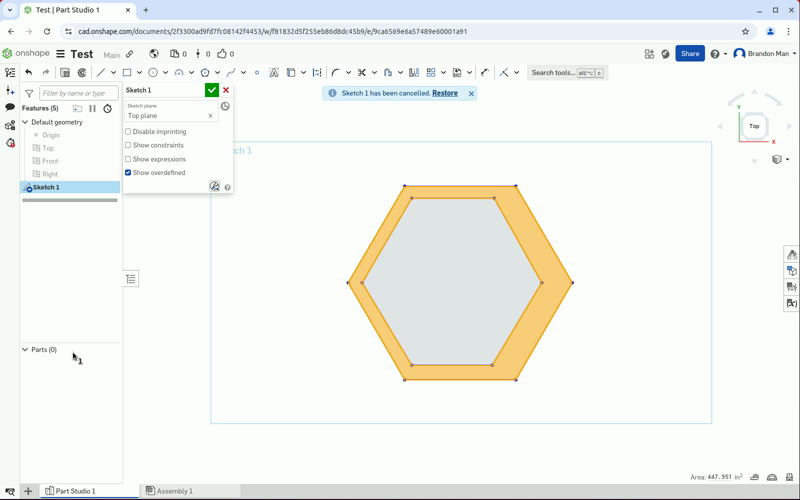
key(shift+y)
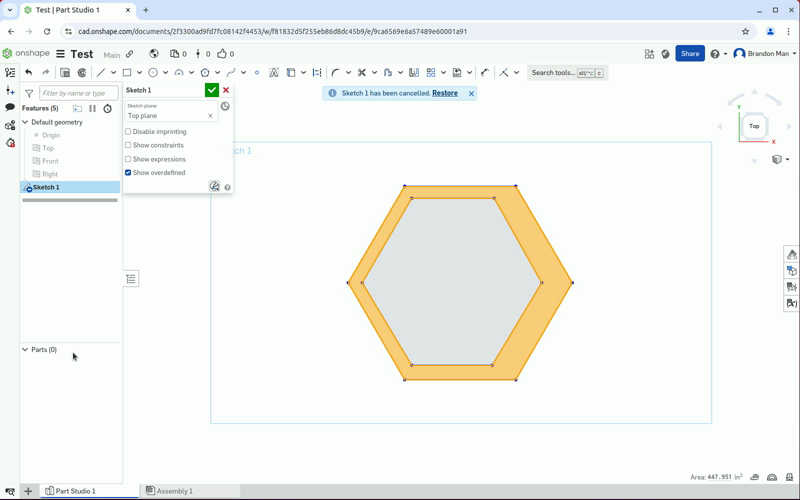
key(shift+e)
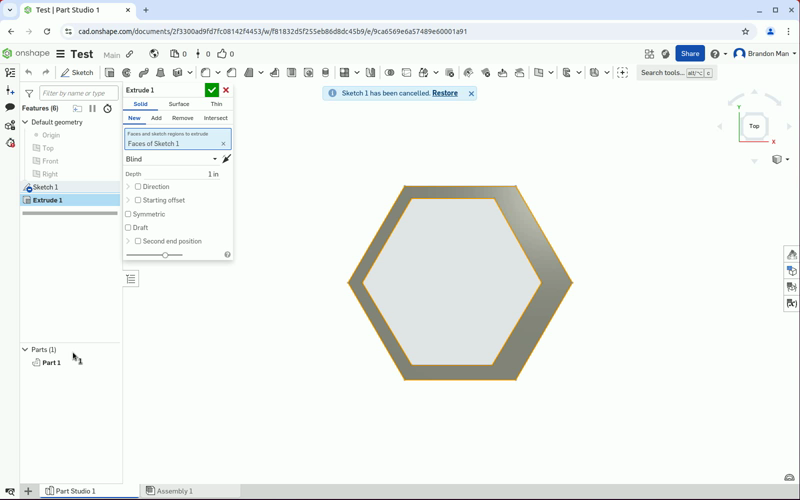
mouse_move(143, 106)
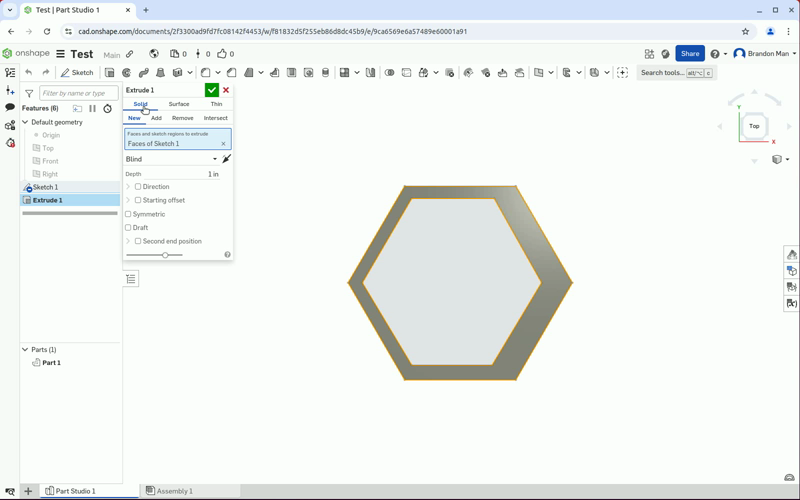
click(143, 106)
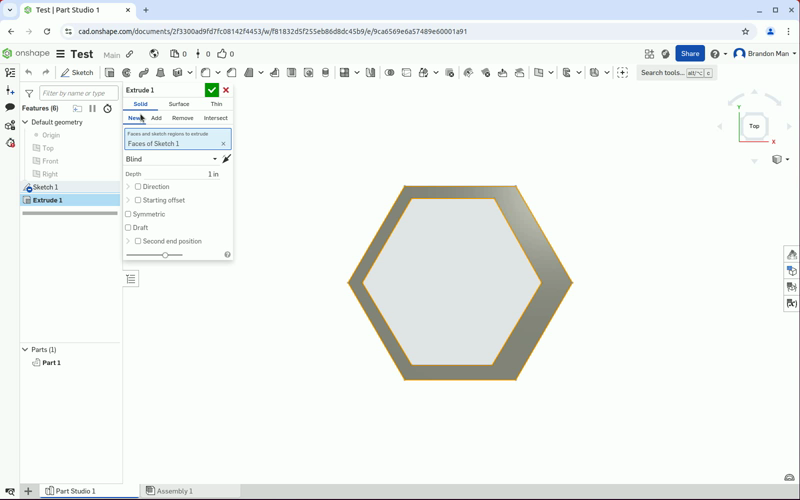
mouse_move(137, 120)
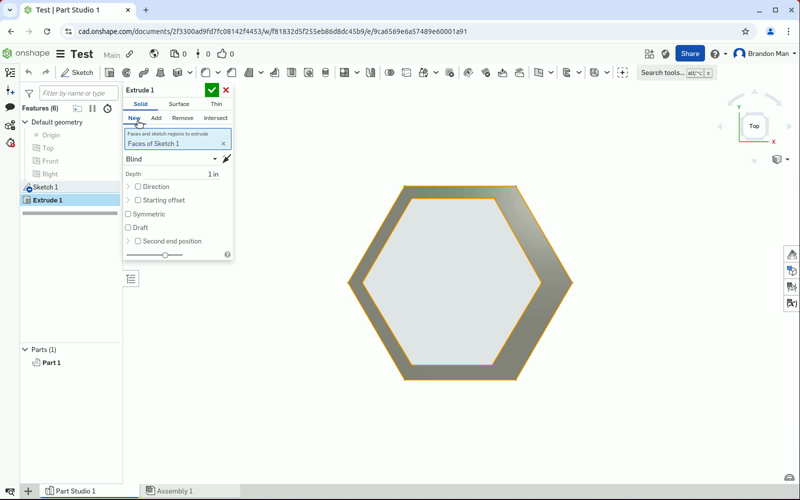
click(137, 120)
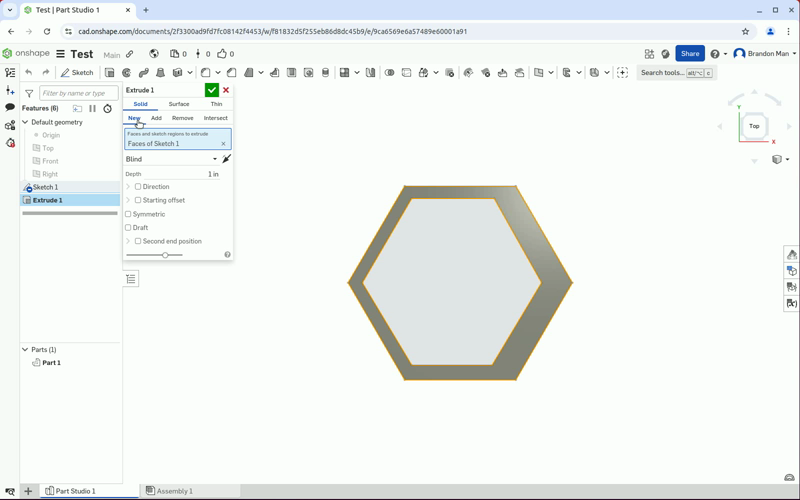
key(tab, 4)
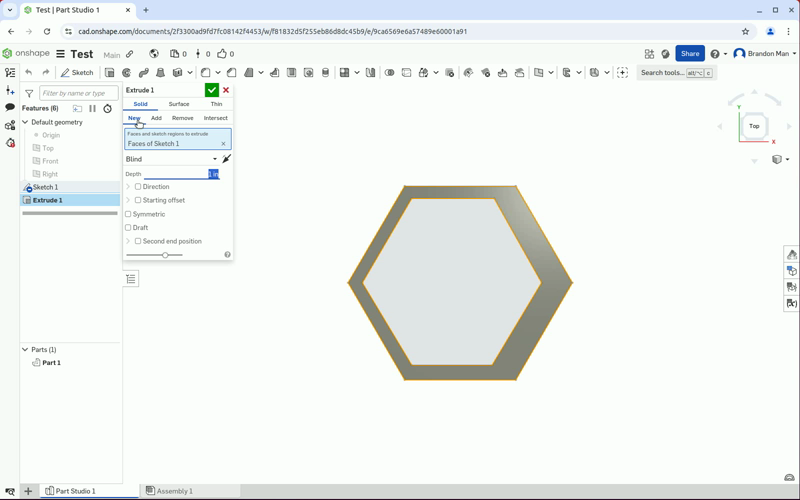
text(3.129)
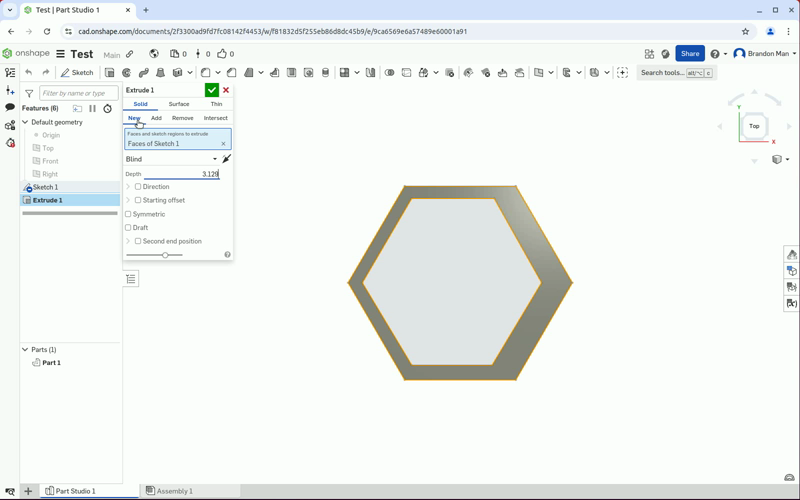
key(enter)
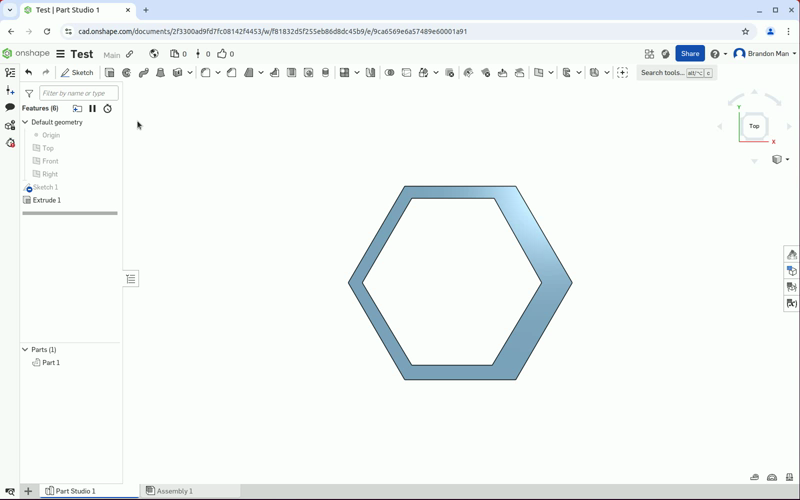
key(shift+h)
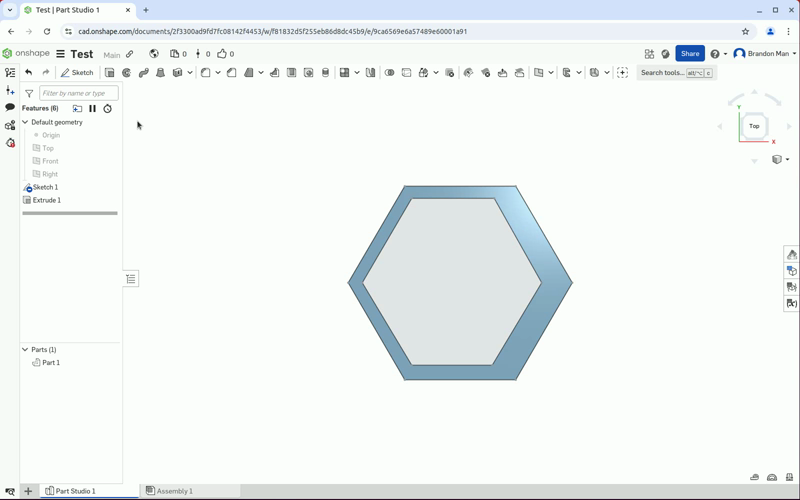
key(shift+h)
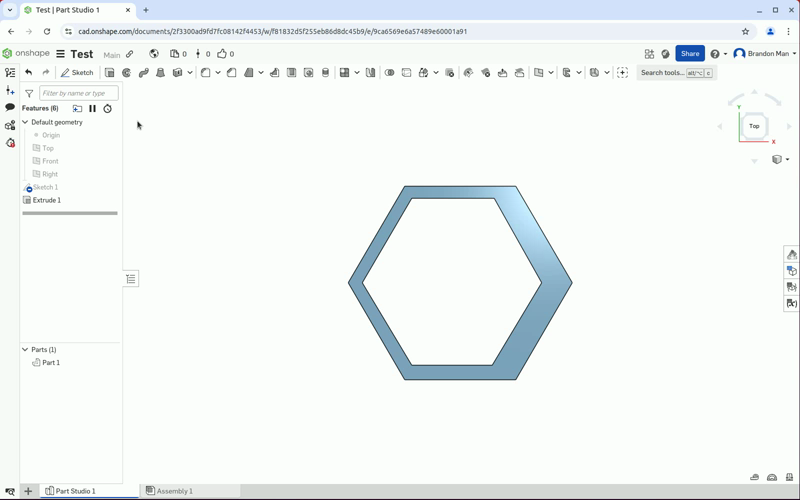
mouse_move(73, 189)
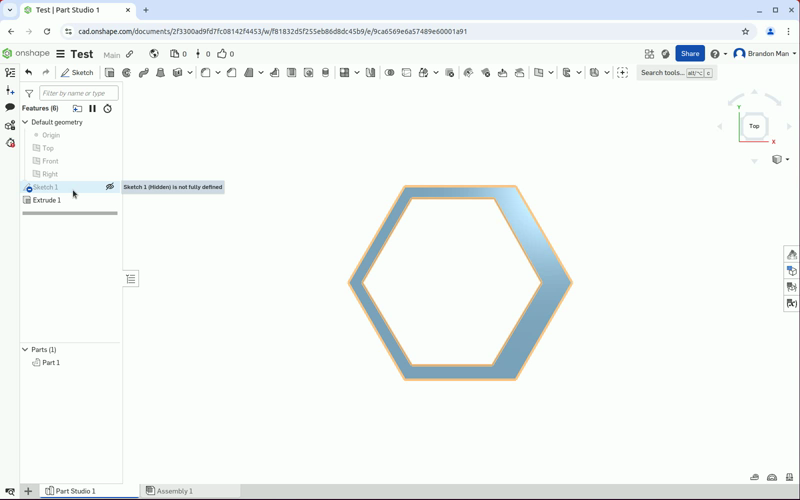
click(73, 189)
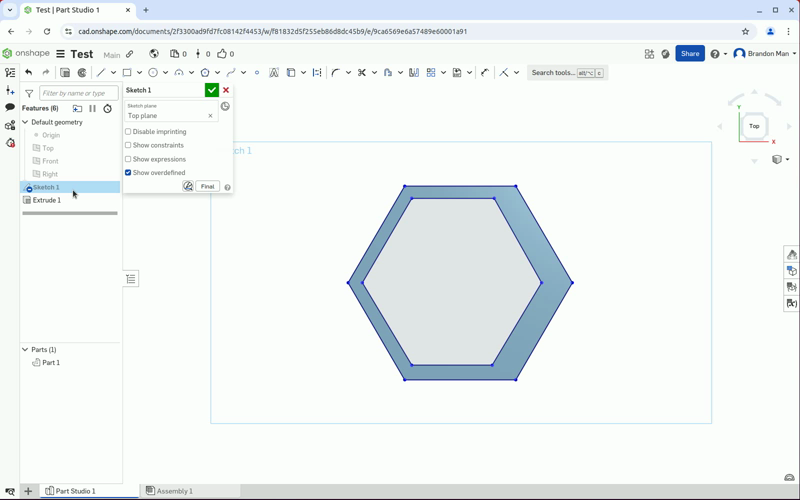
mouse_move(229, 92)
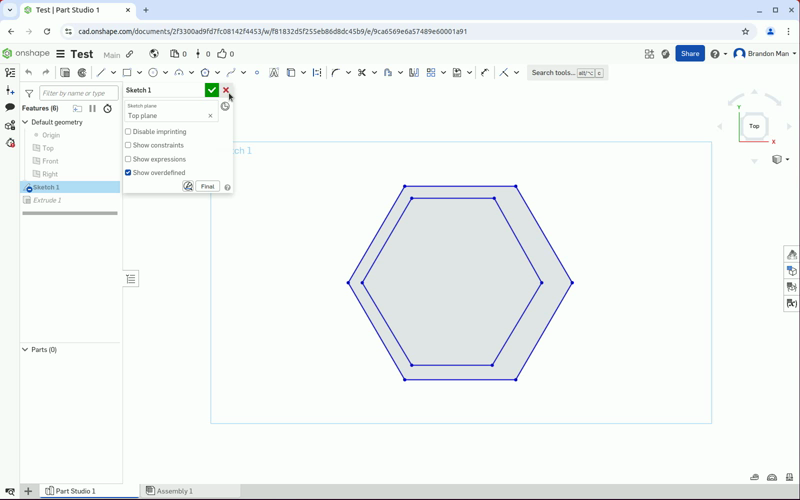
click(229, 92)
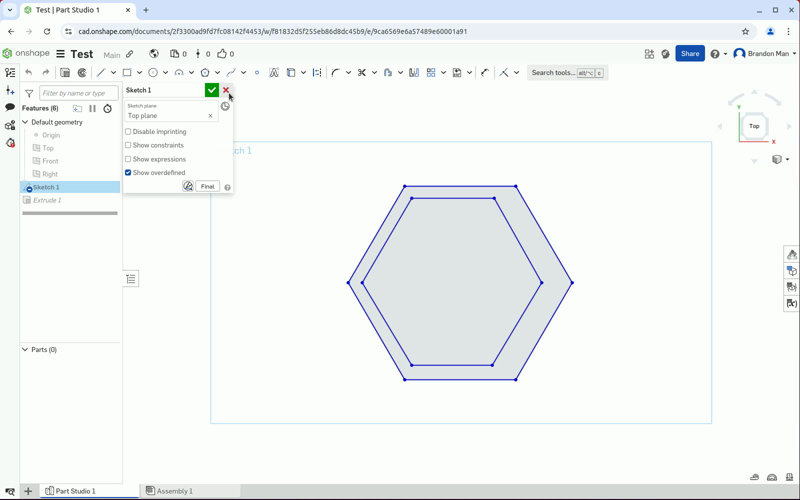
key(shift+s)
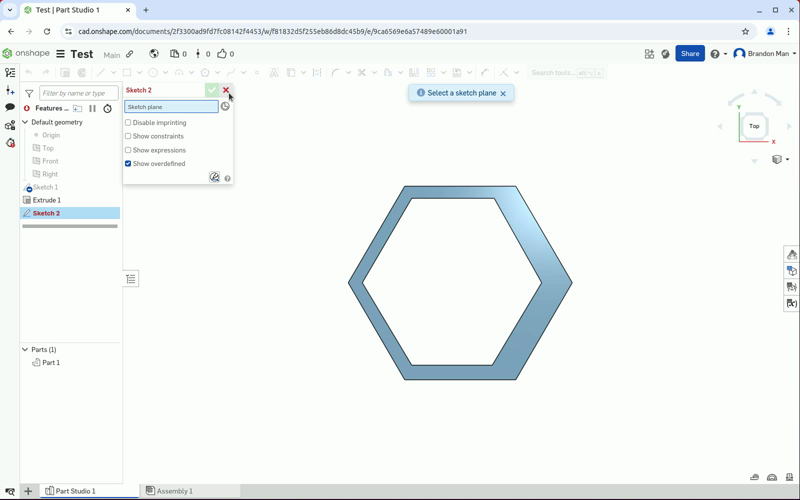
mouse_move(73, 150)
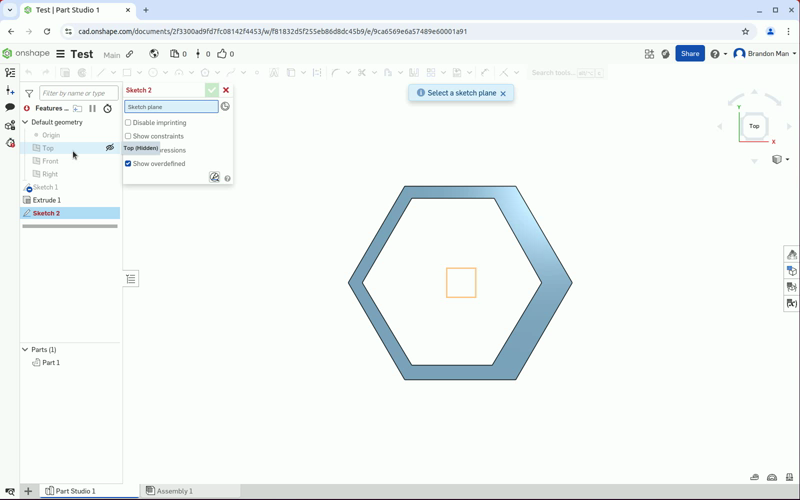
click(73, 150)
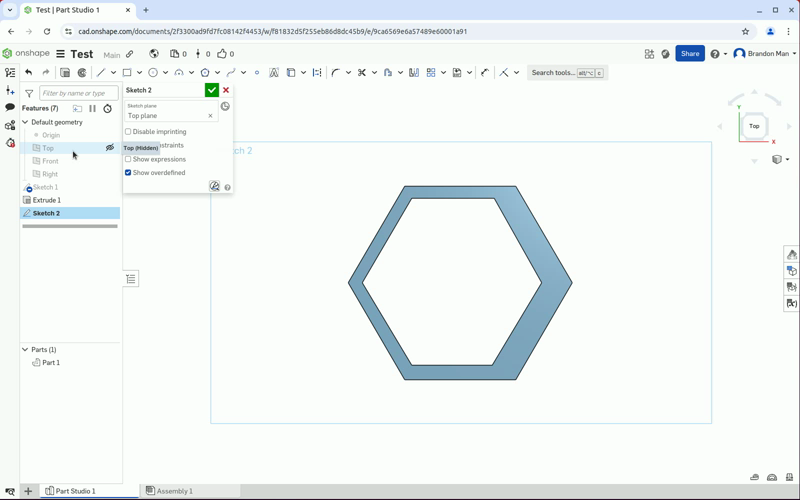
mouse_move(73, 352)
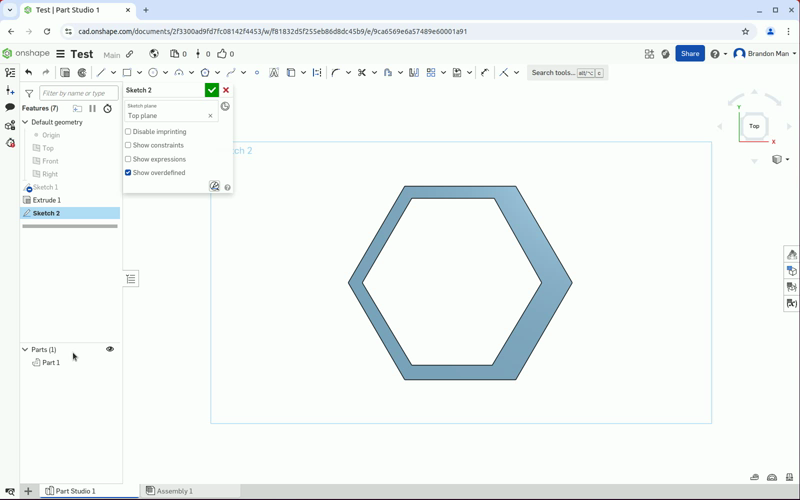
key(y)
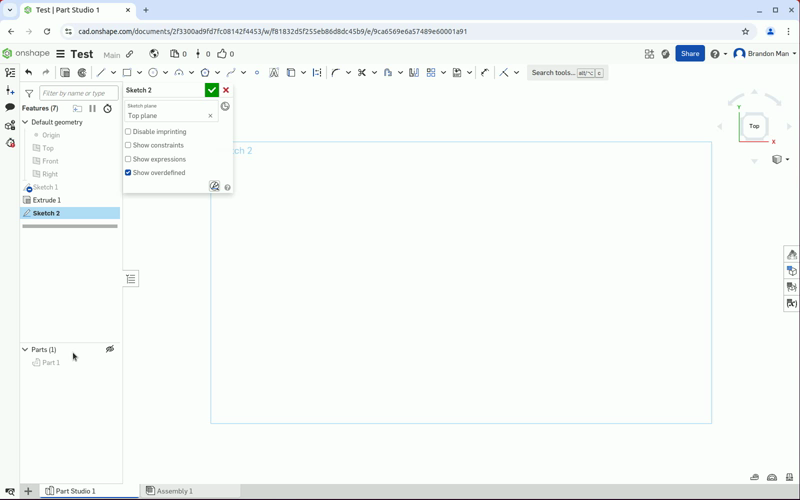
key(l)
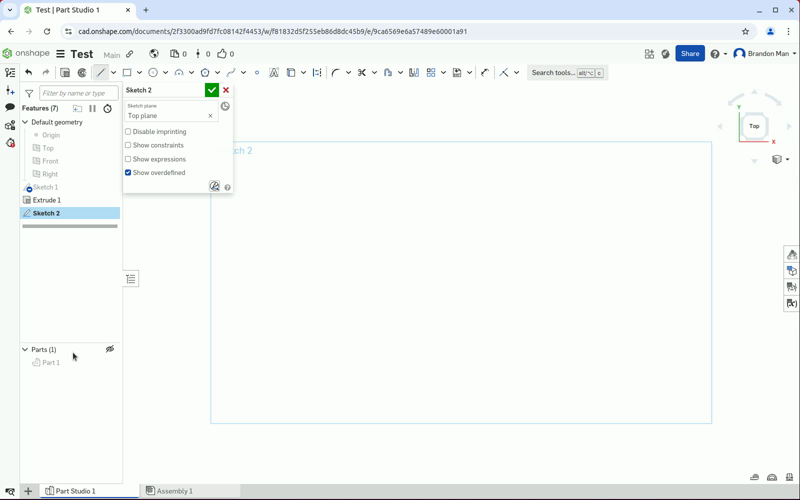
key_down(shift)
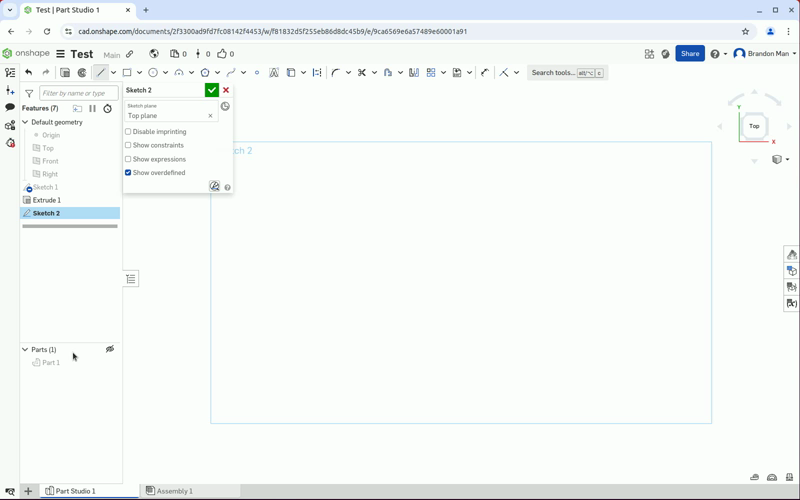
mouse_move(348, 282)
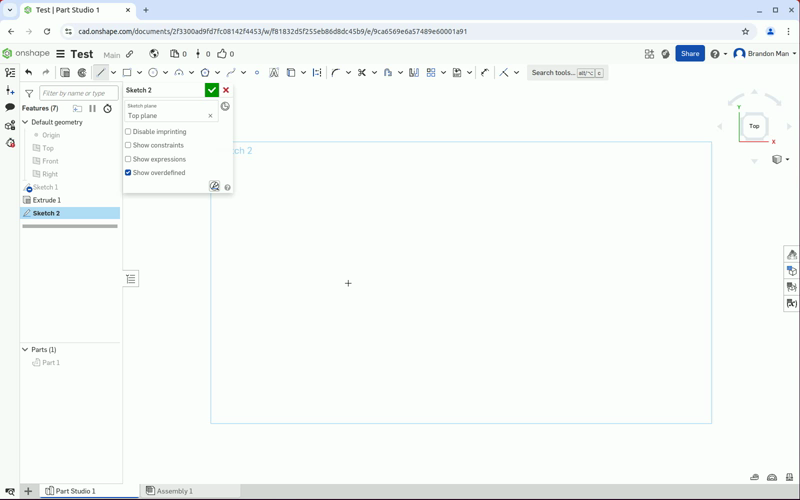
click(348, 282)
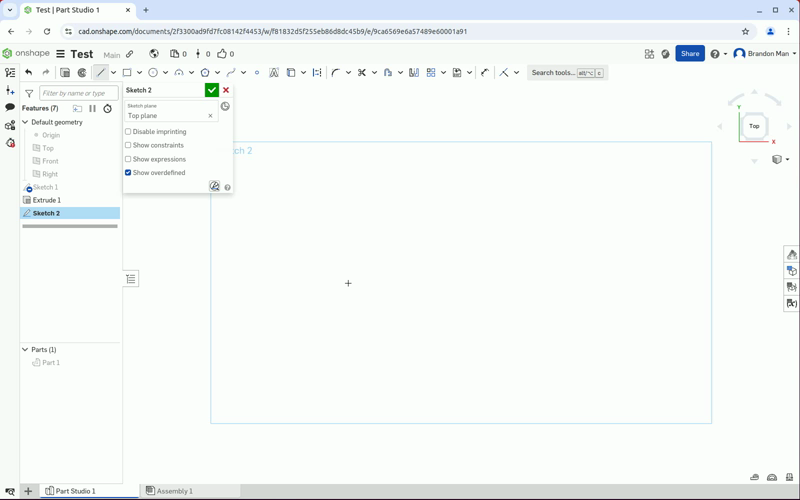
key_up(shift)
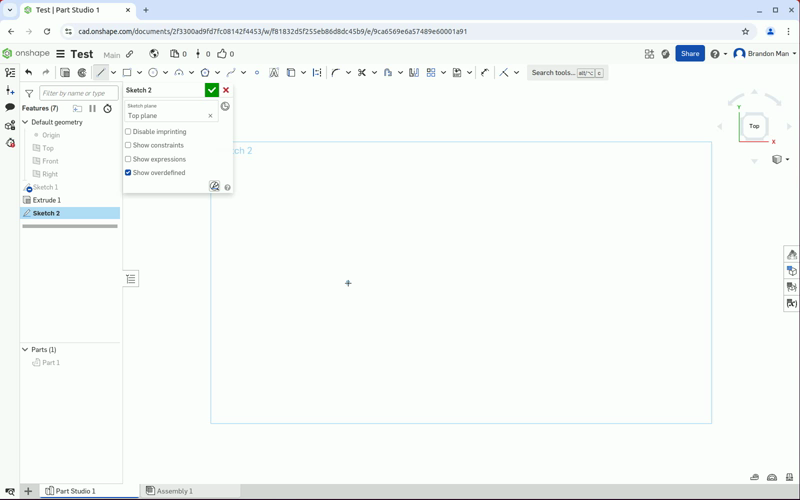
key_down(shift)
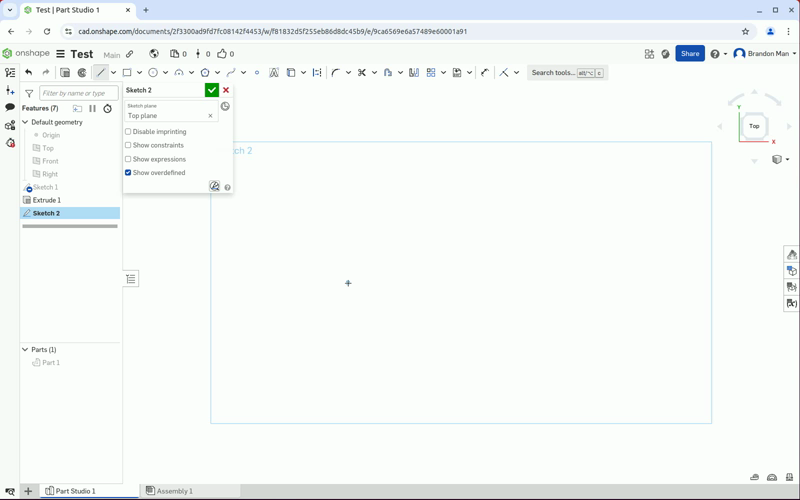
mouse_move(404, 379)
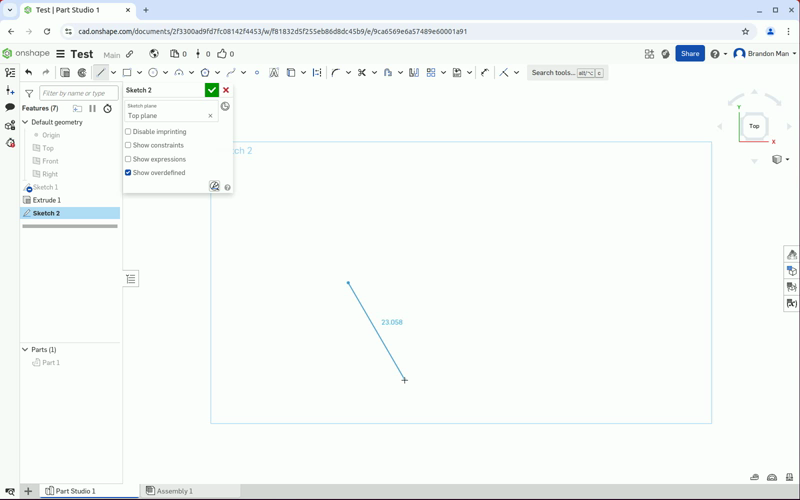
click(404, 379)
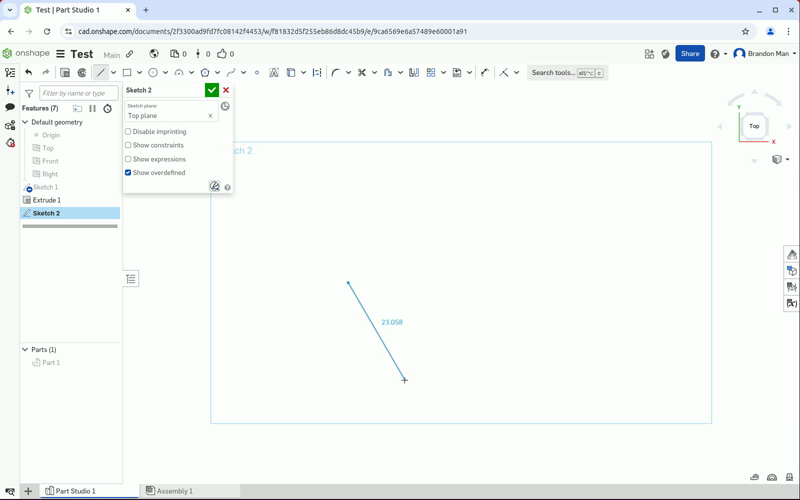
key_up(shift)
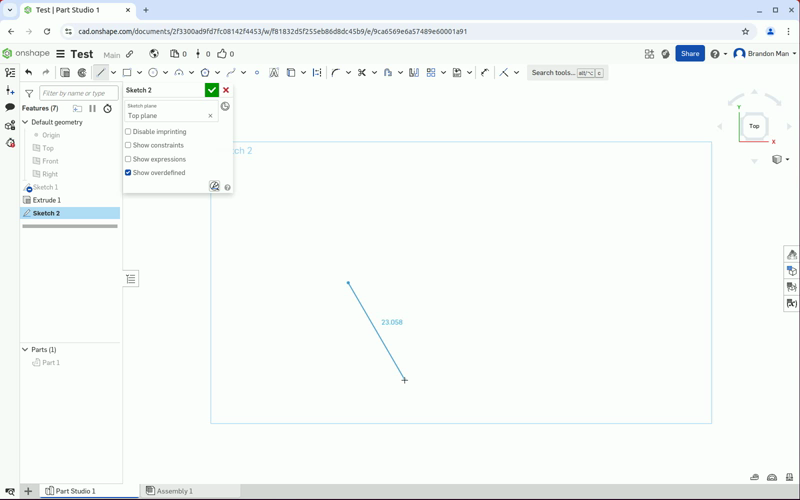
key_down(shift)
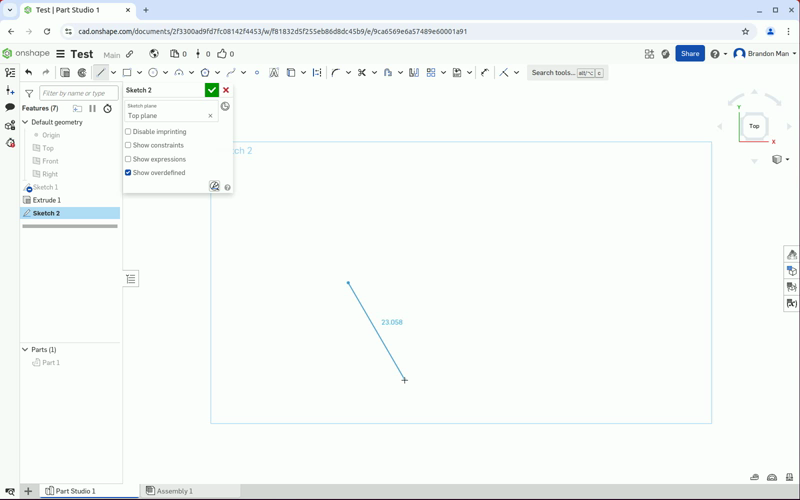
mouse_move(515, 379)
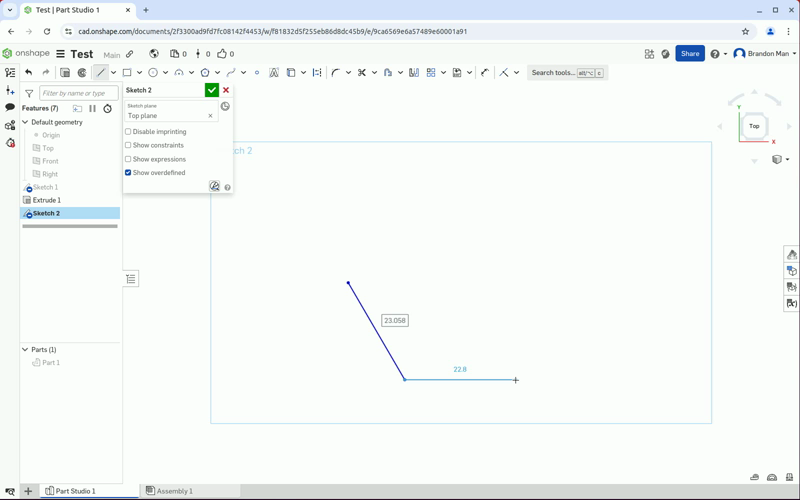
click(515, 379)
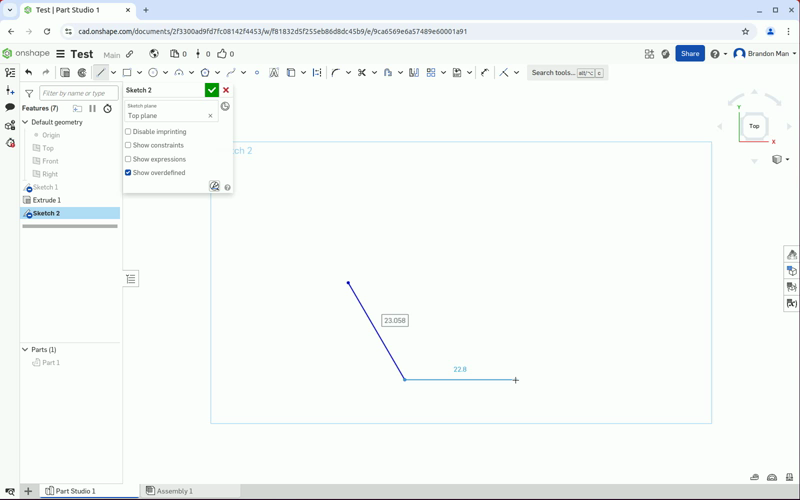
key_up(shift)
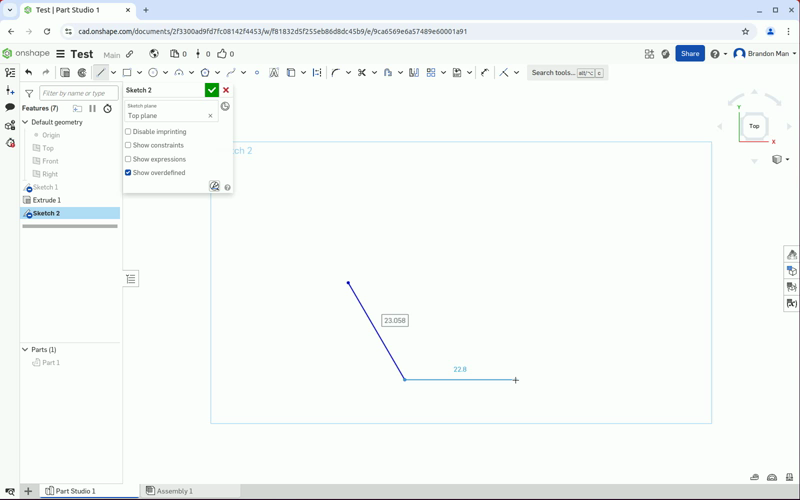
key_down(shift)
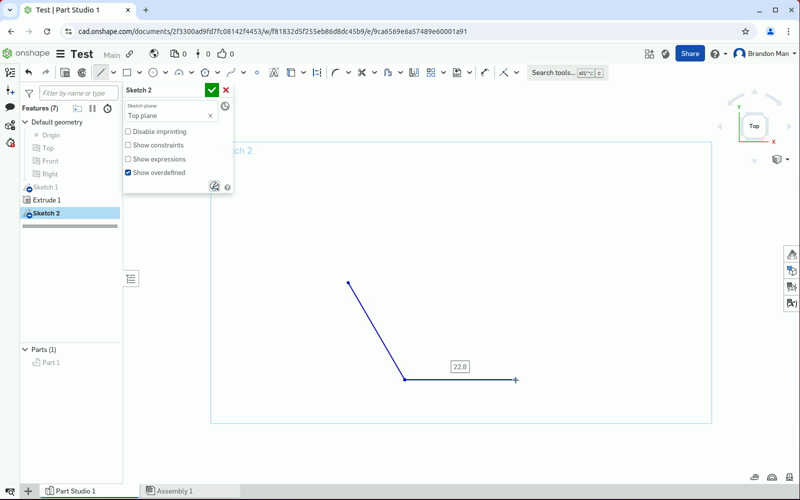
mouse_move(572, 282)
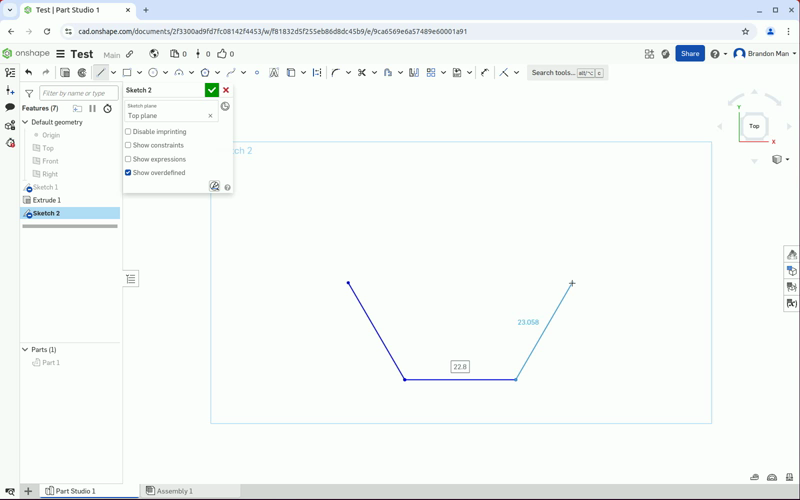
click(572, 282)
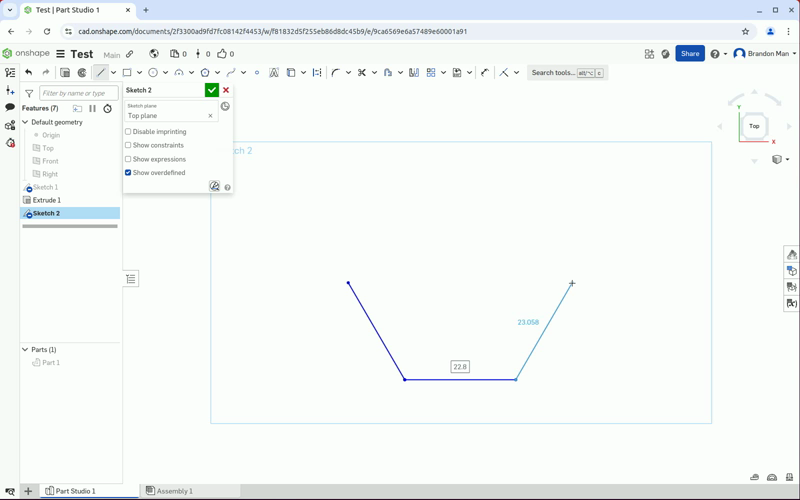
key_up(shift)
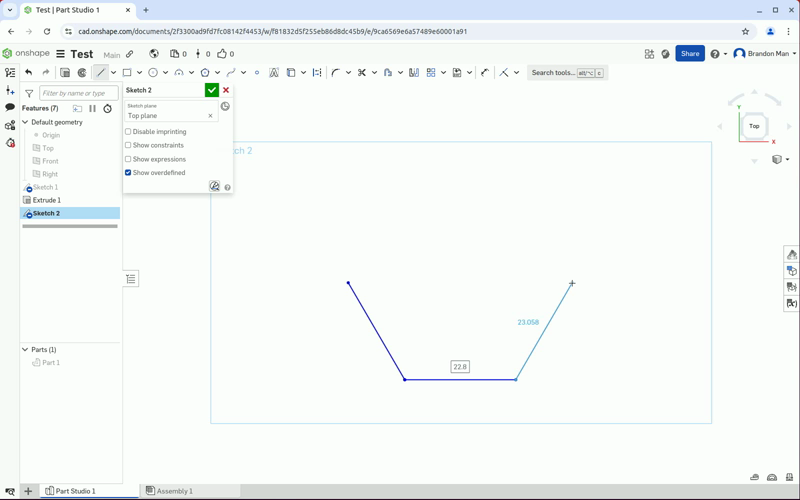
key_down(shift)
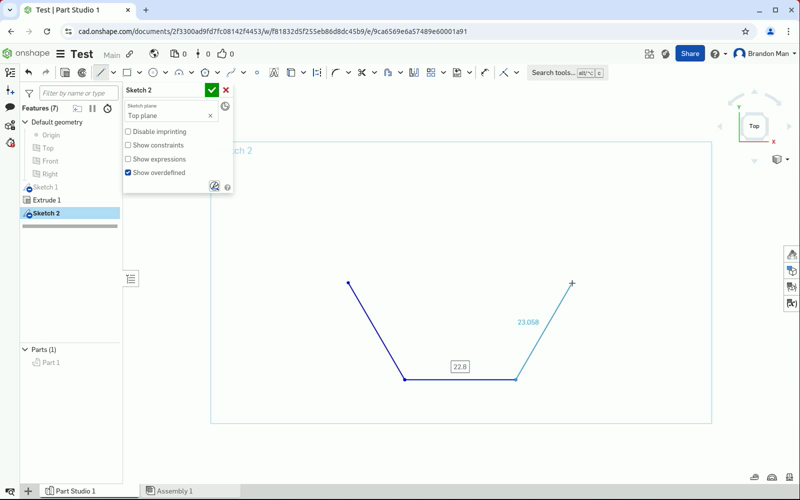
mouse_move(515, 186)
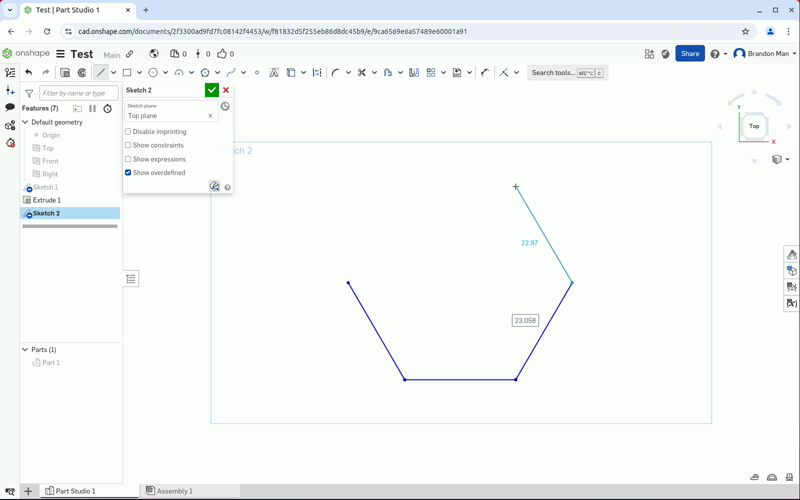
click(515, 186)
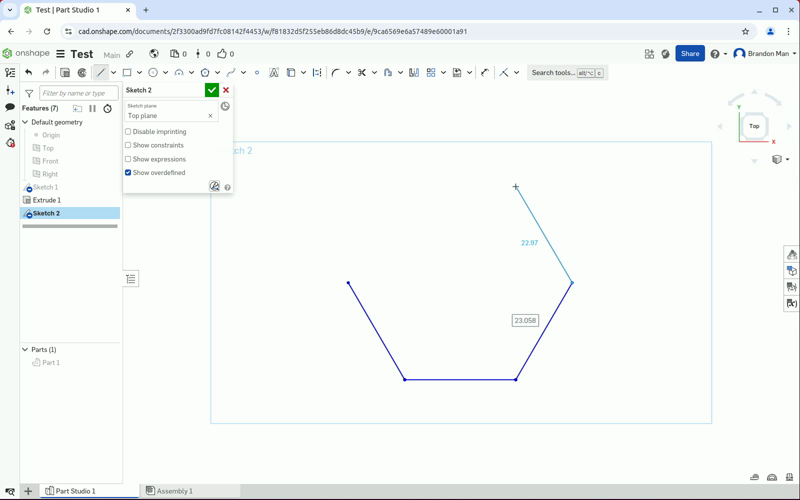
key_up(shift)
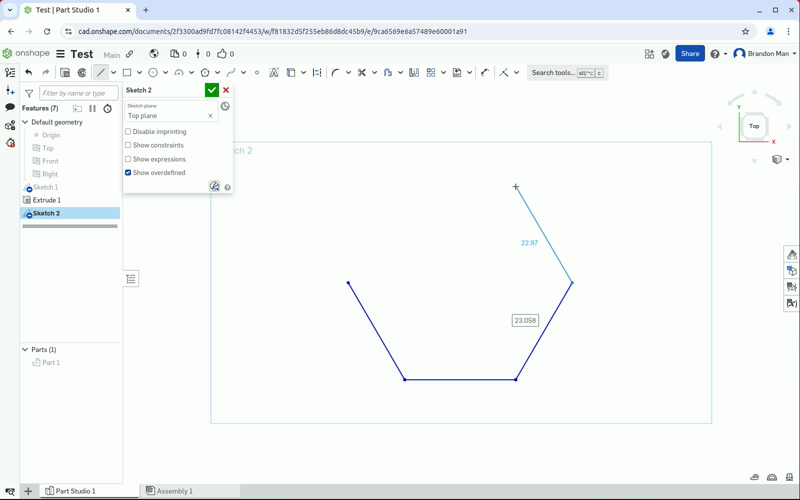
key_down(shift)
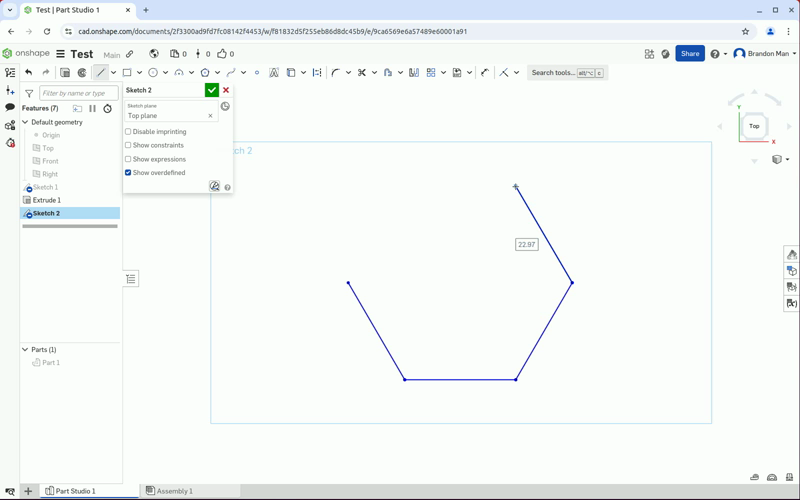
mouse_move(404, 186)
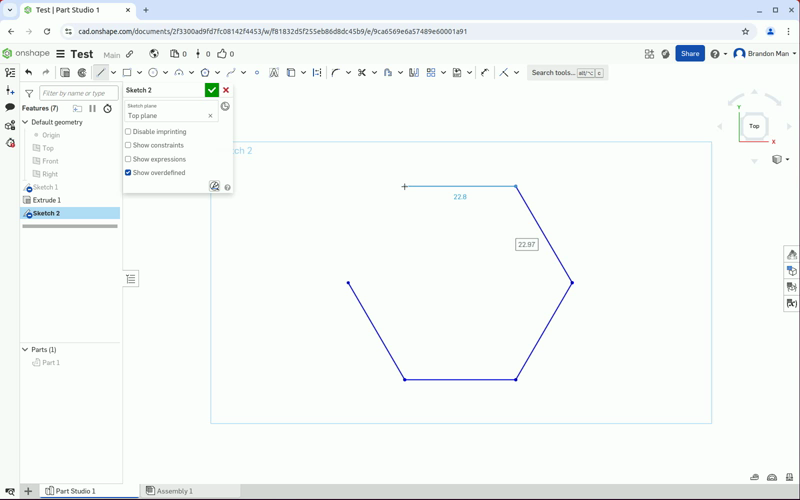
click(404, 186)
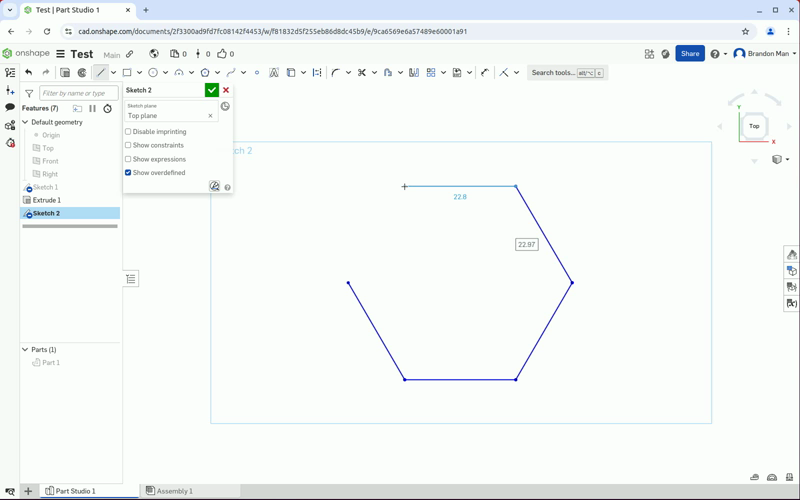
key_up(shift)
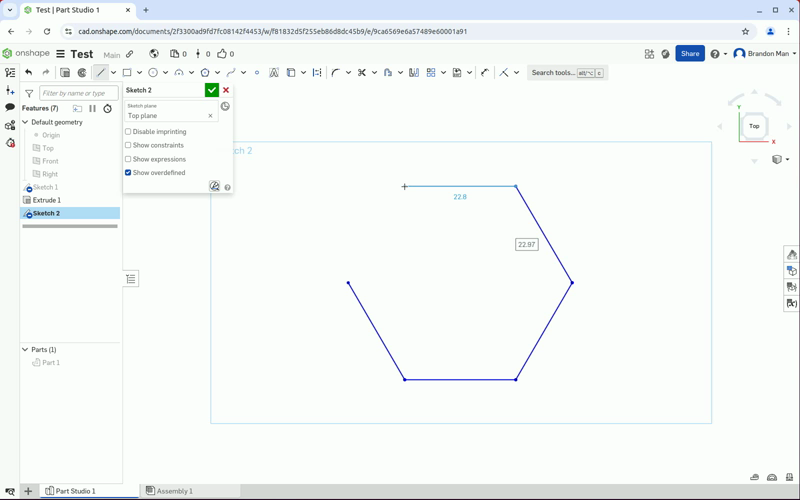
key_down(shift)
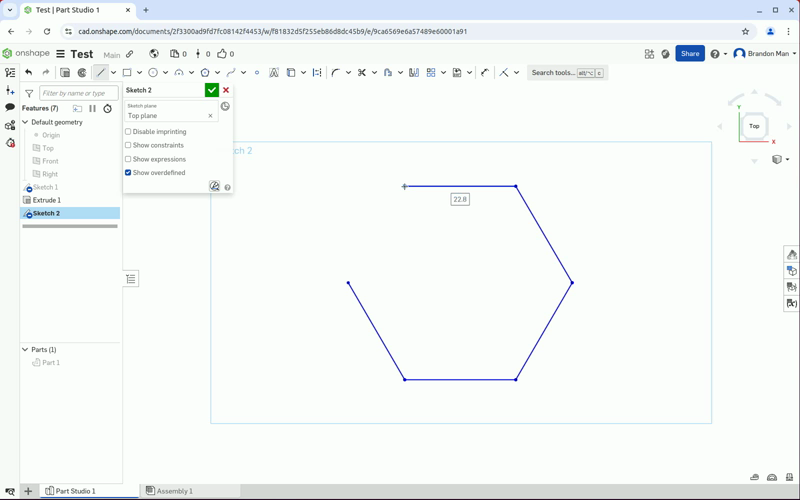
mouse_move(348, 282)
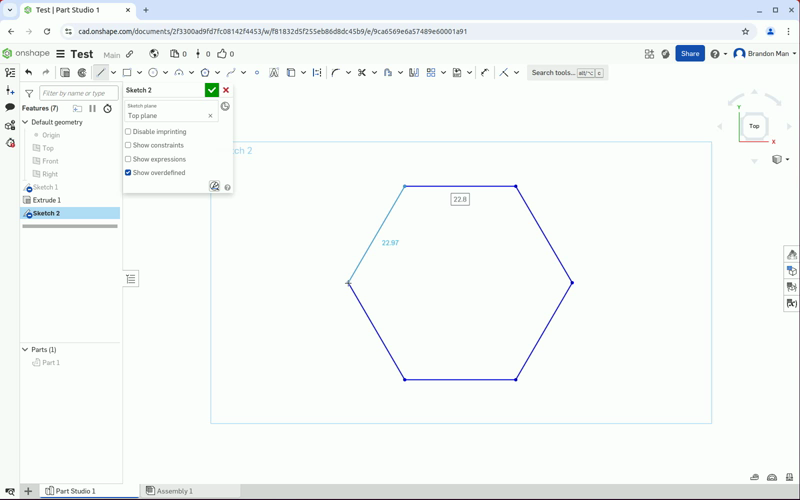
key_up(shift)
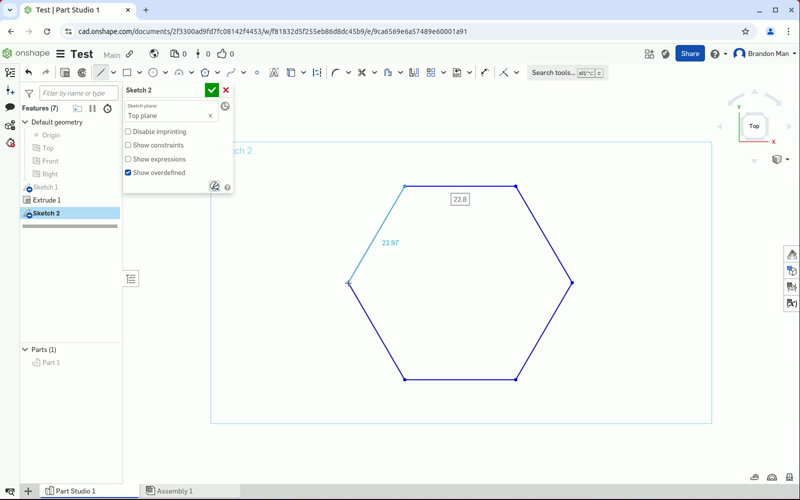
click(348, 282)
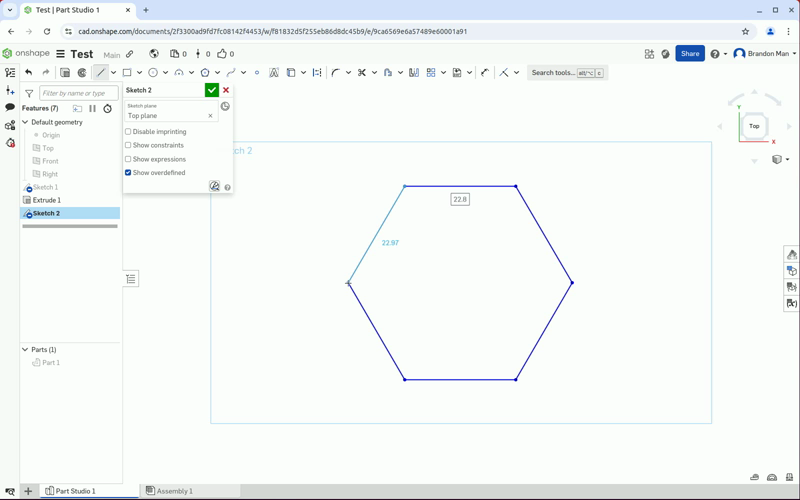
key(esc)
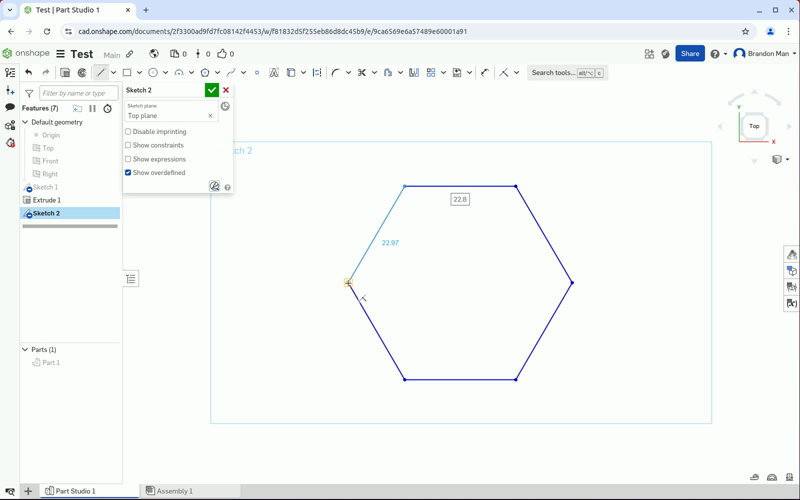
key(l)
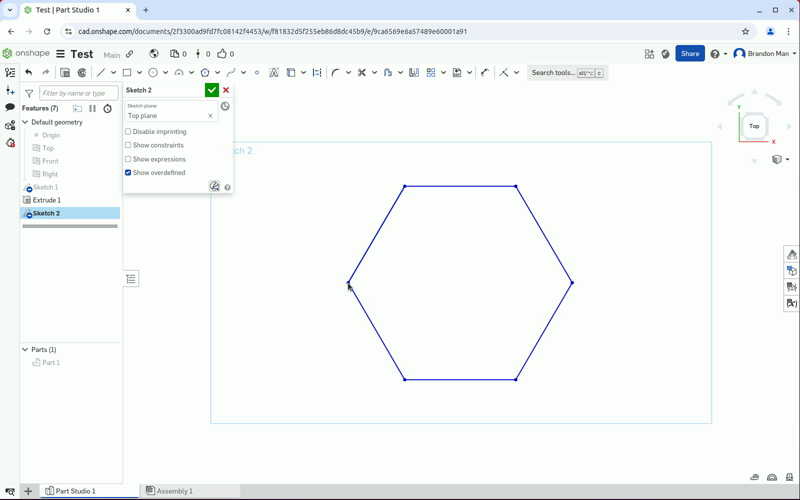
key_down(shift)
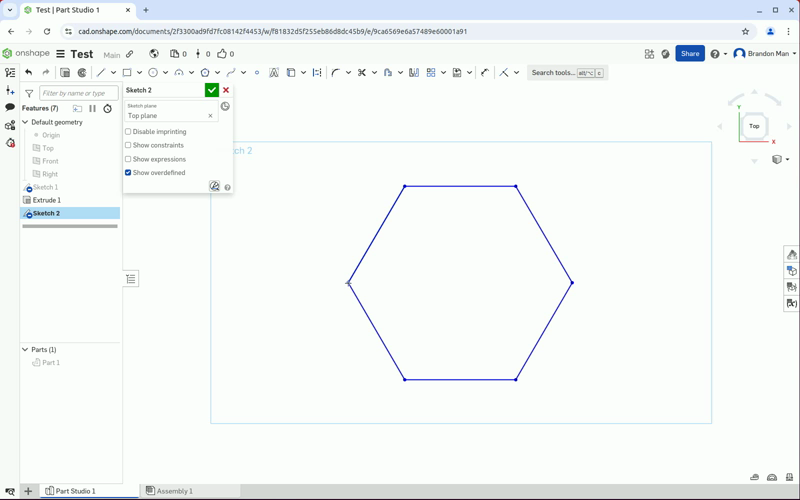
mouse_move(362, 282)
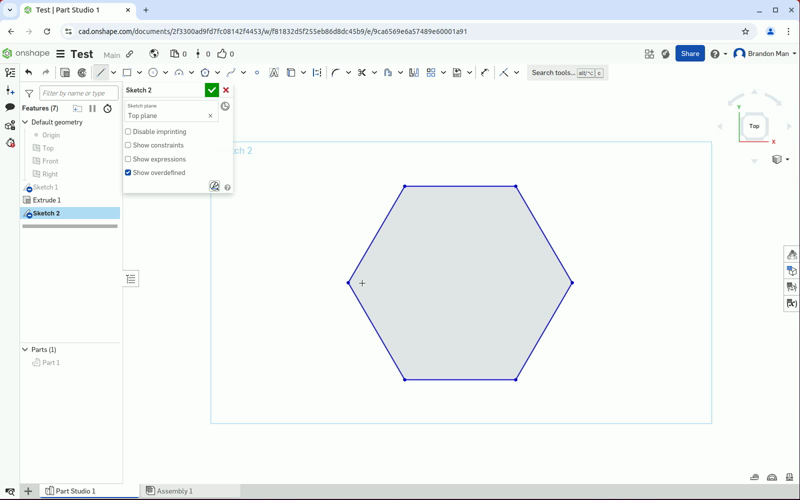
click(362, 282)
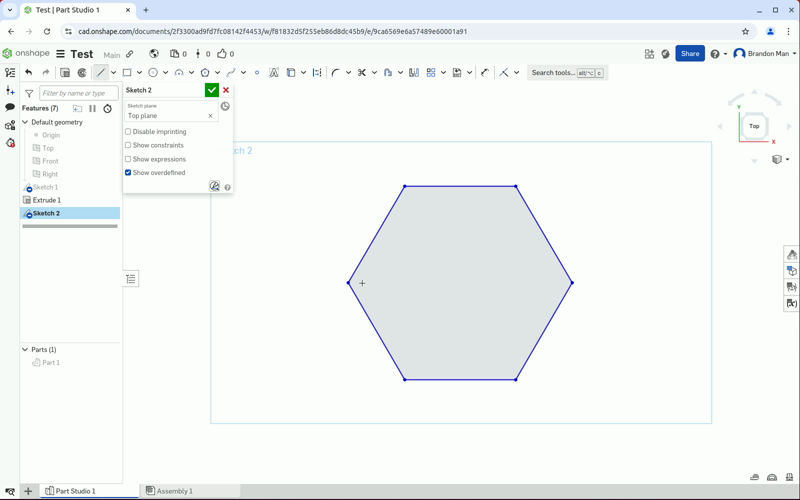
key_up(shift)
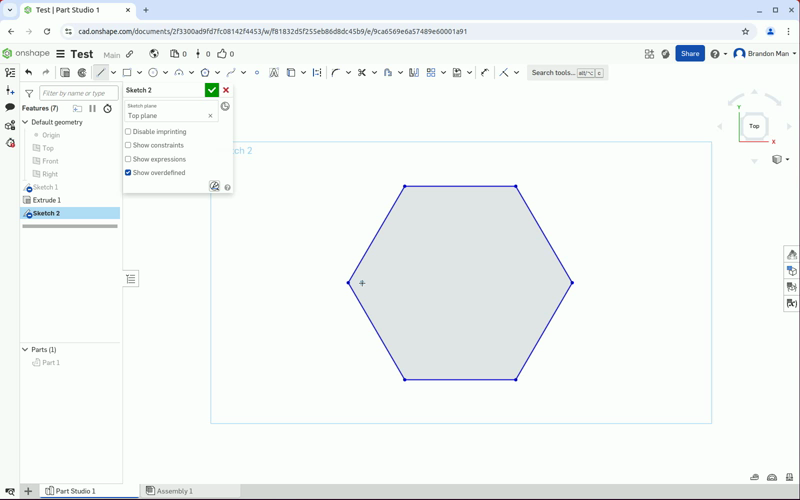
key_down(shift)
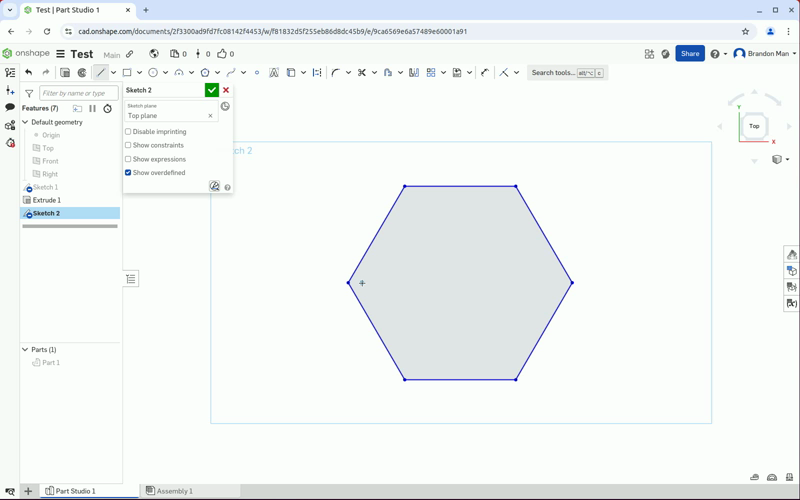
mouse_move(411, 365)
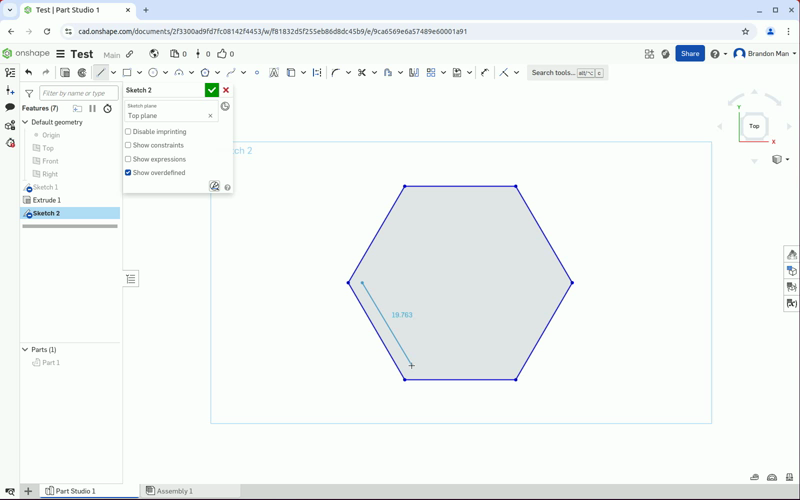
click(411, 365)
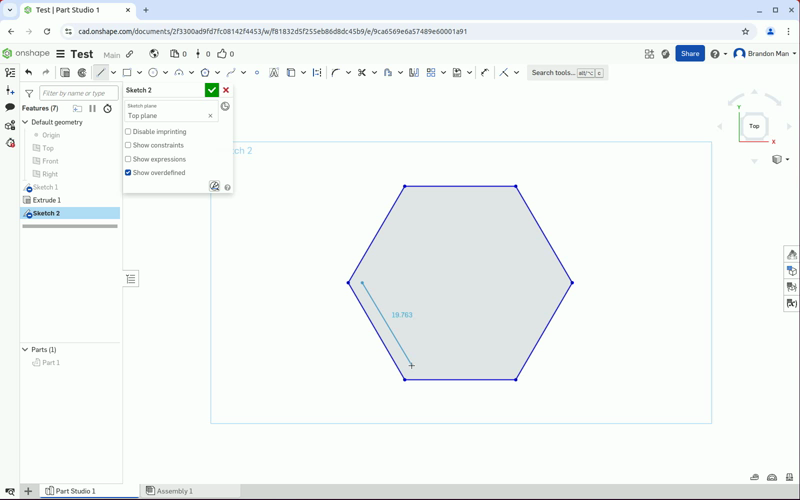
key_up(shift)
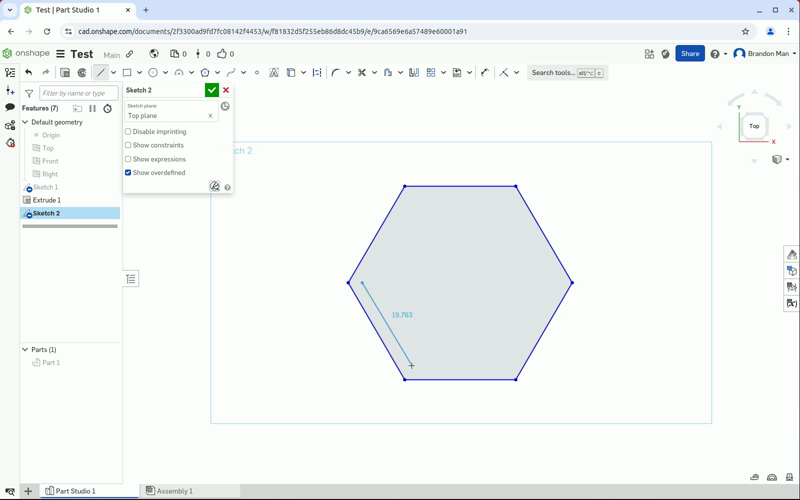
key_down(shift)
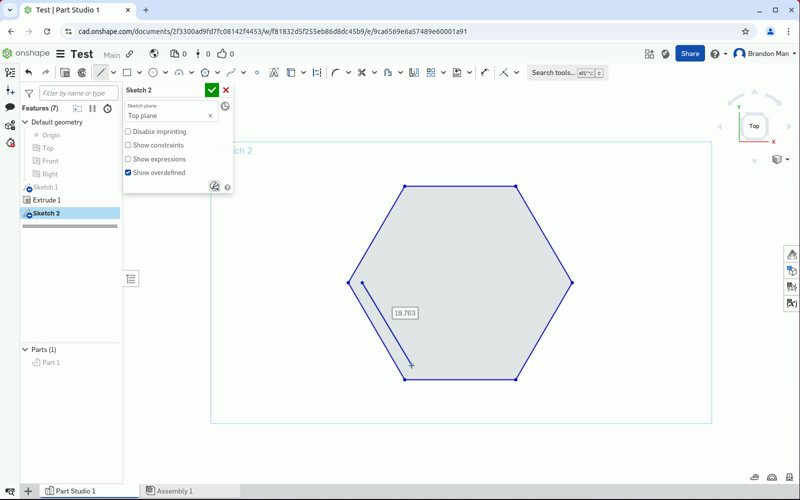
mouse_move(492, 365)
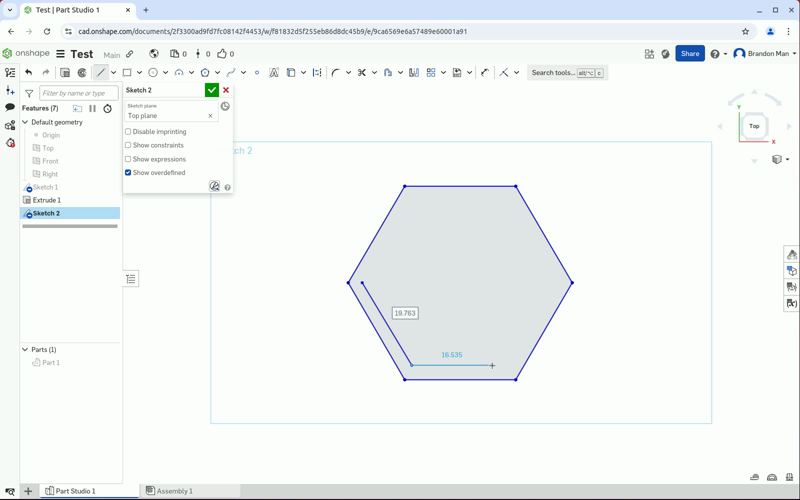
click(492, 365)
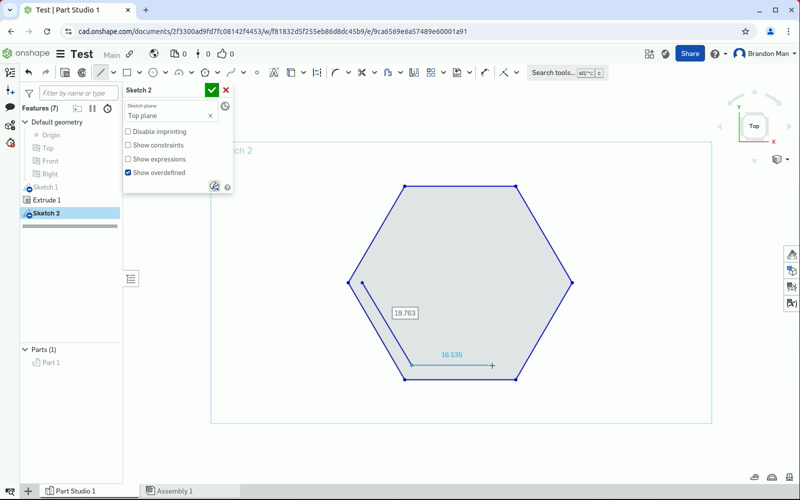
key_up(shift)
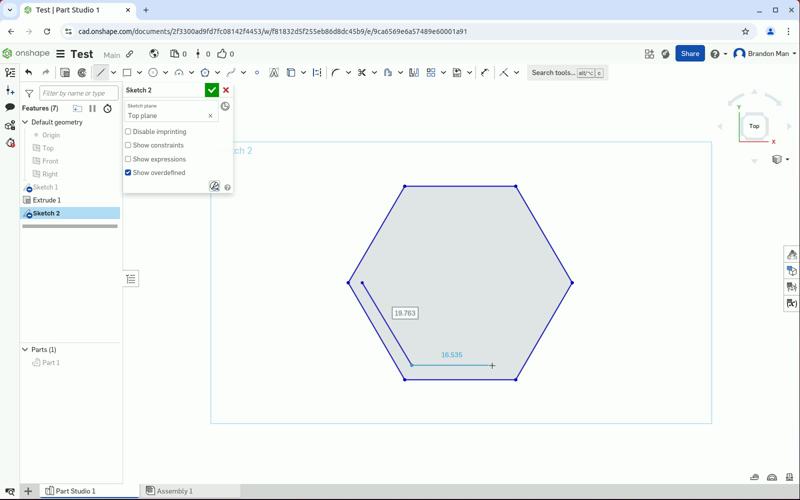
key_down(shift)
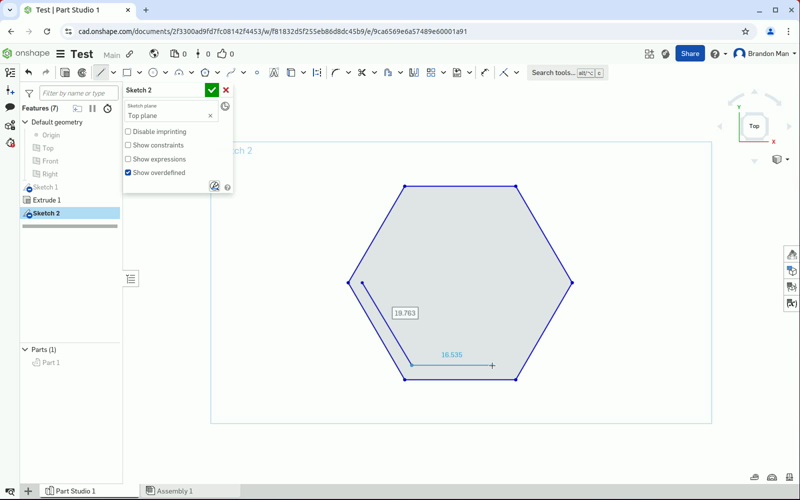
mouse_move(541, 282)
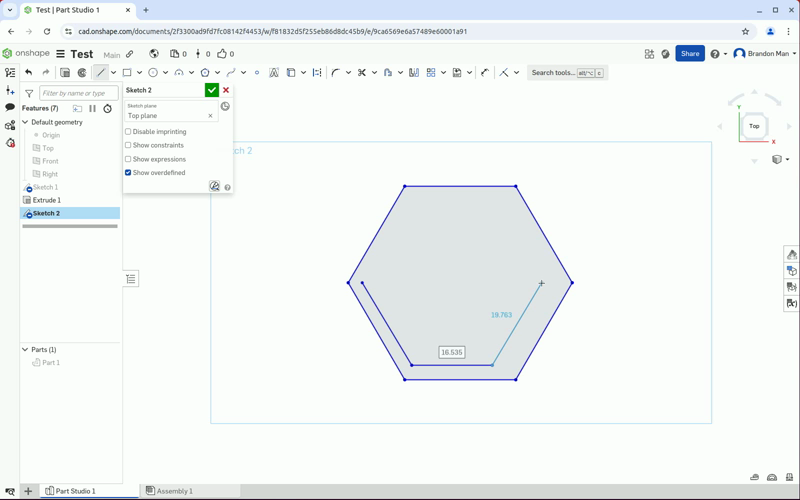
click(541, 282)
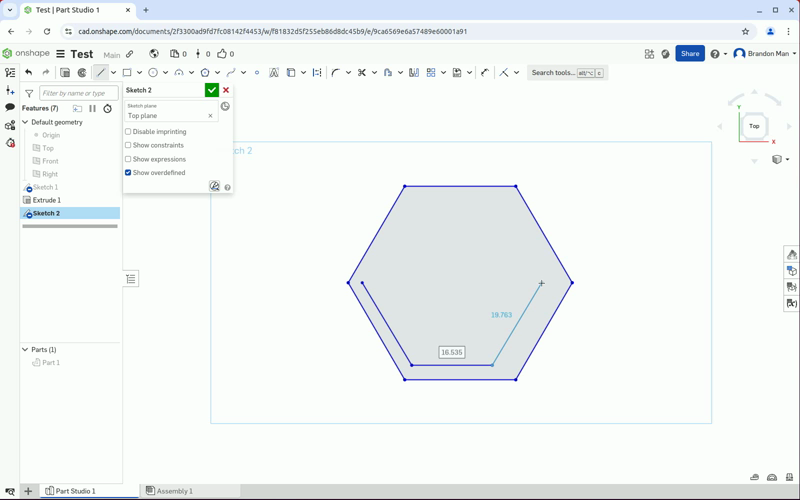
key_up(shift)
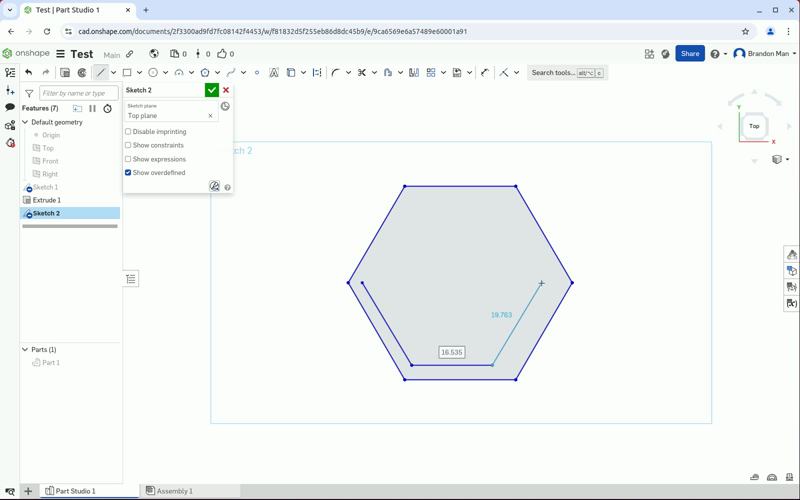
key_down(shift)
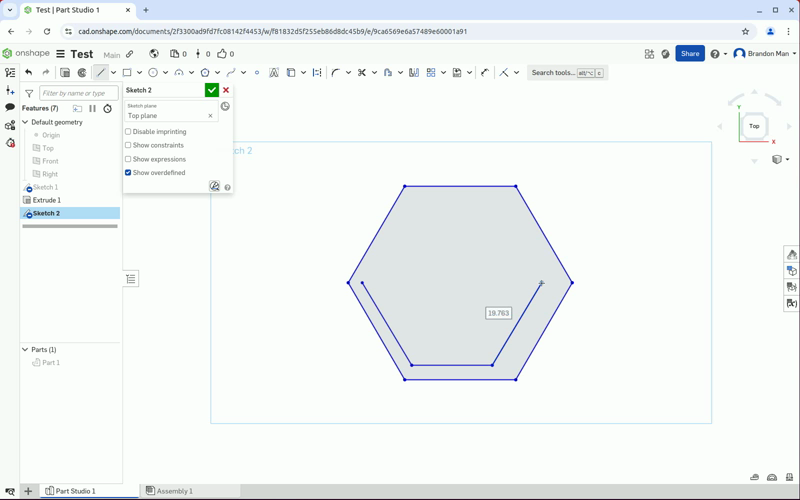
mouse_move(494, 198)
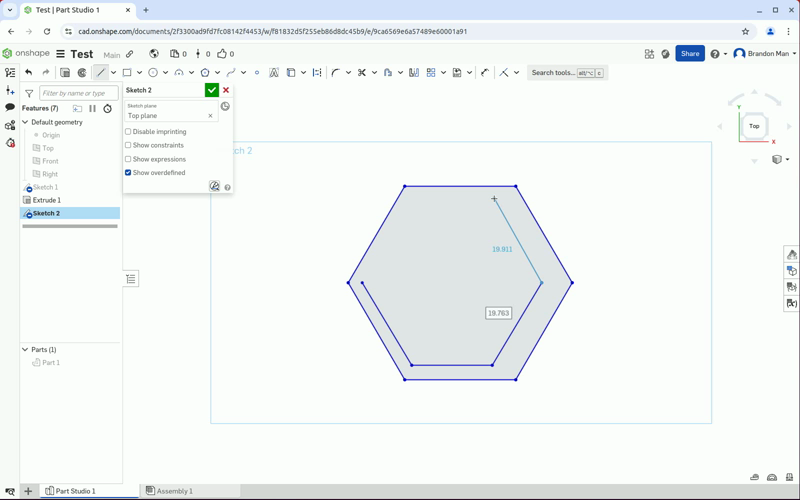
click(494, 198)
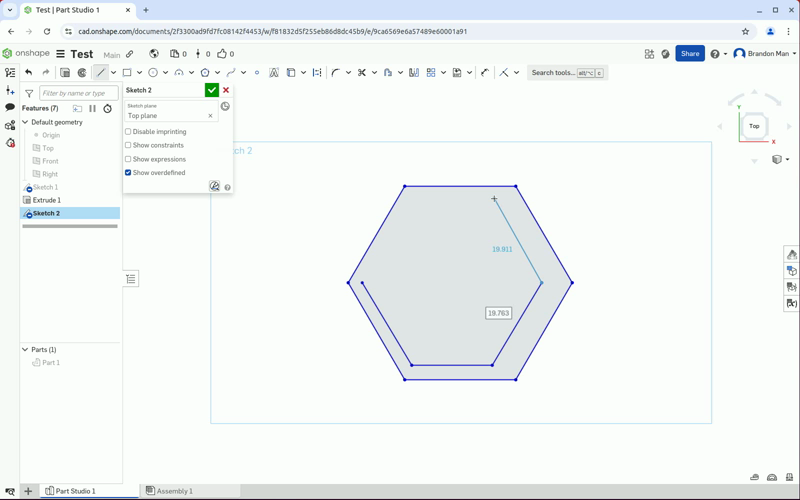
key_up(shift)
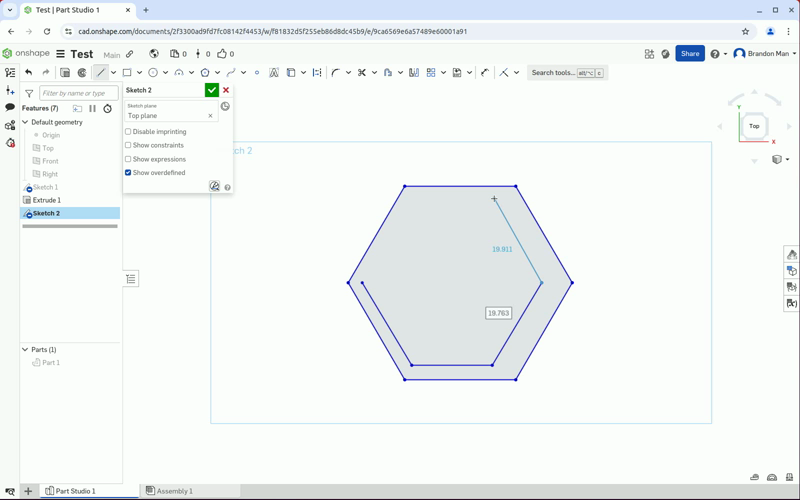
key_down(shift)
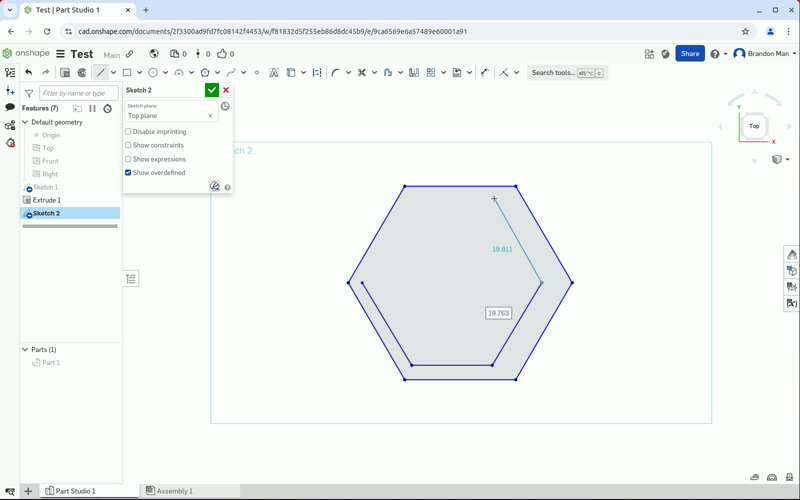
mouse_move(411, 198)
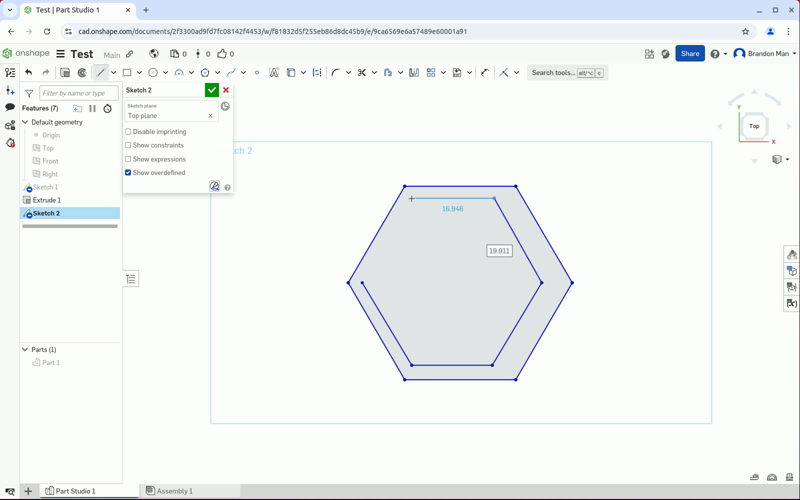
click(411, 198)
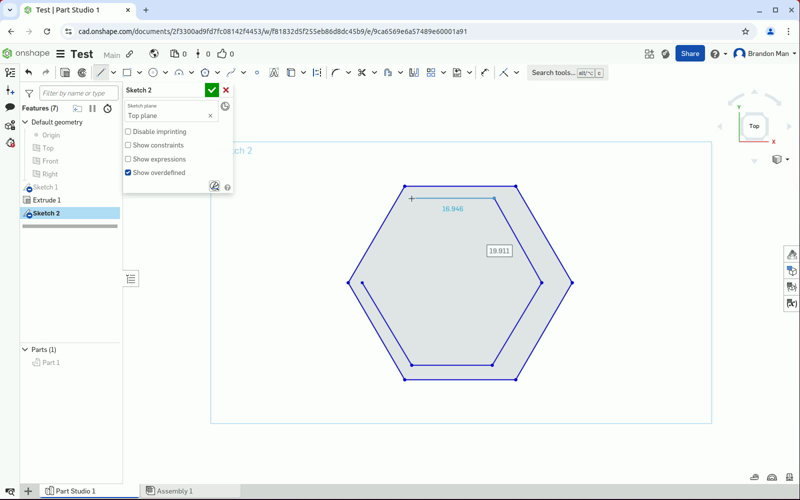
key_up(shift)
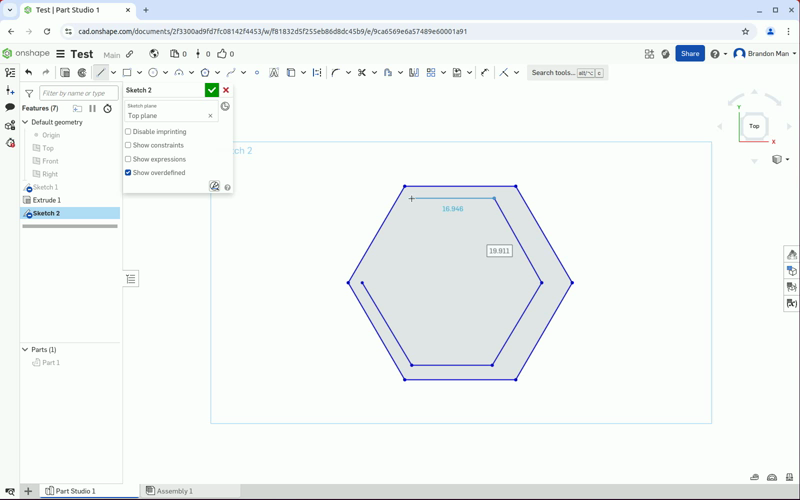
key_down(shift)
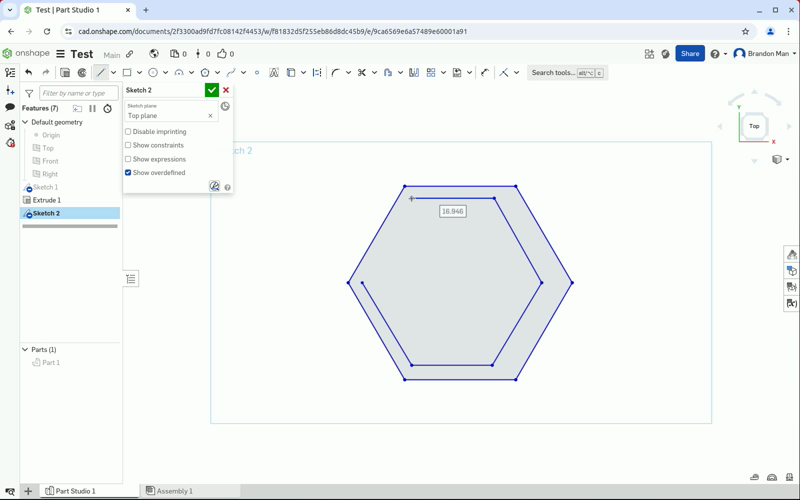
mouse_move(362, 282)
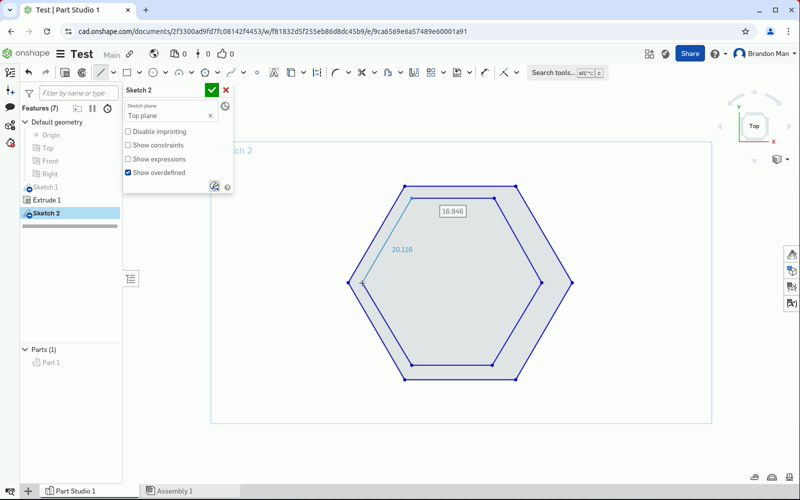
key_up(shift)
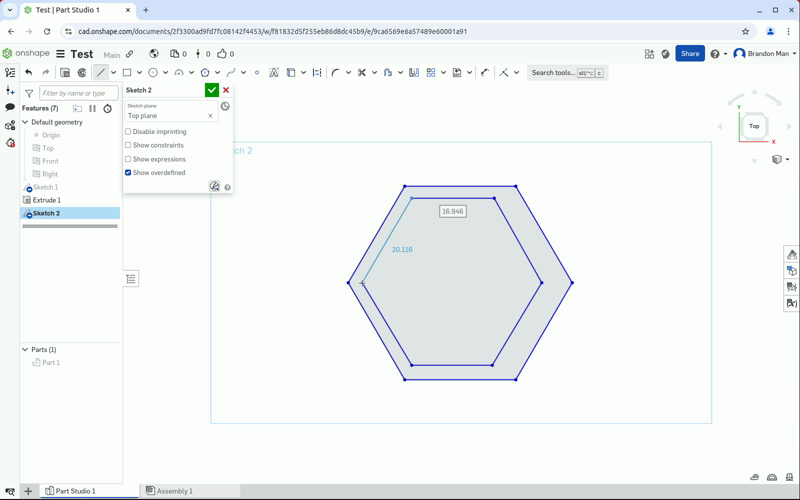
click(362, 282)
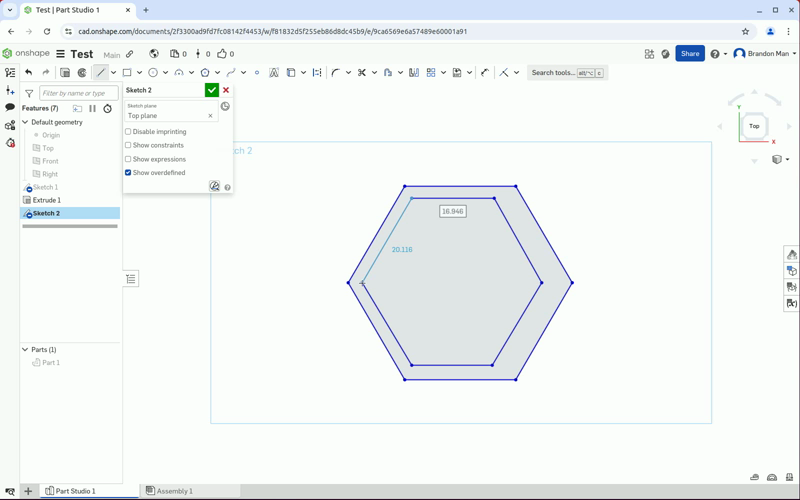
key(esc)
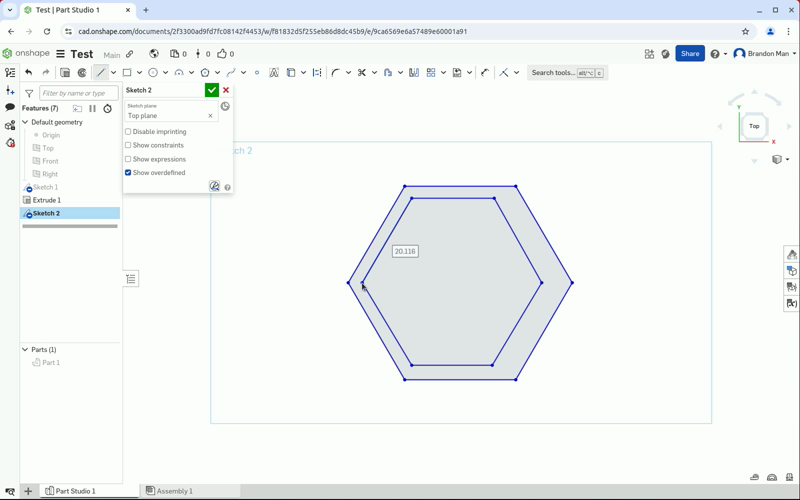
mouse_move(562, 284)
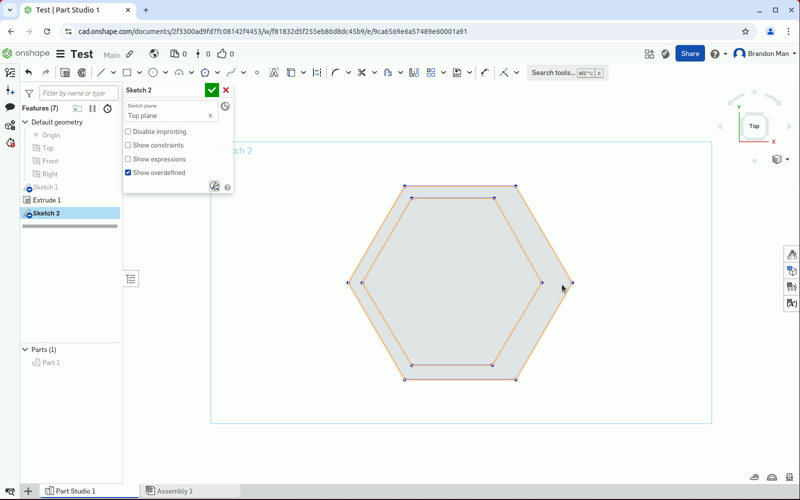
click(562, 284)
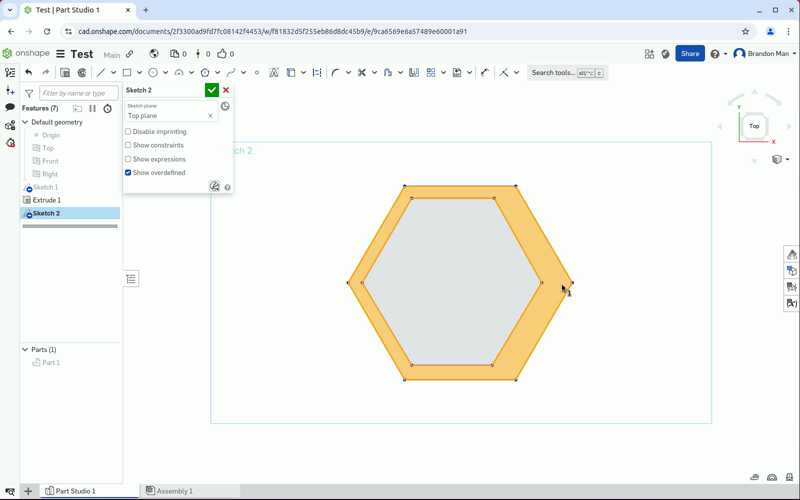
mouse_move(73, 352)
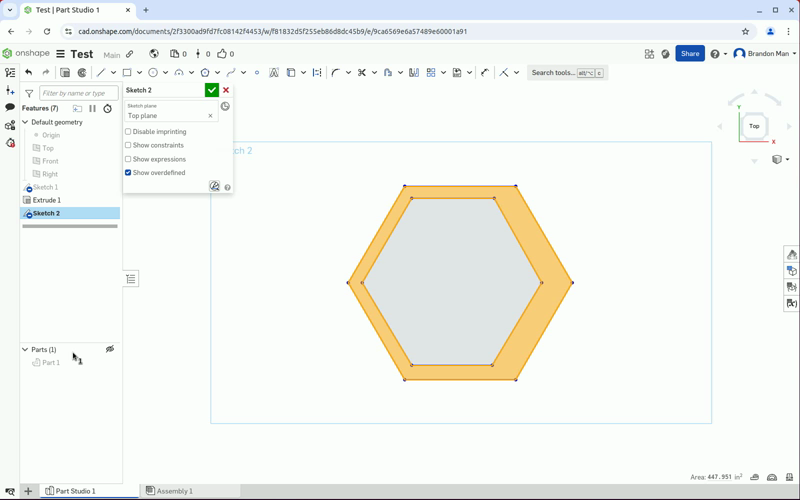
key(shift+y)
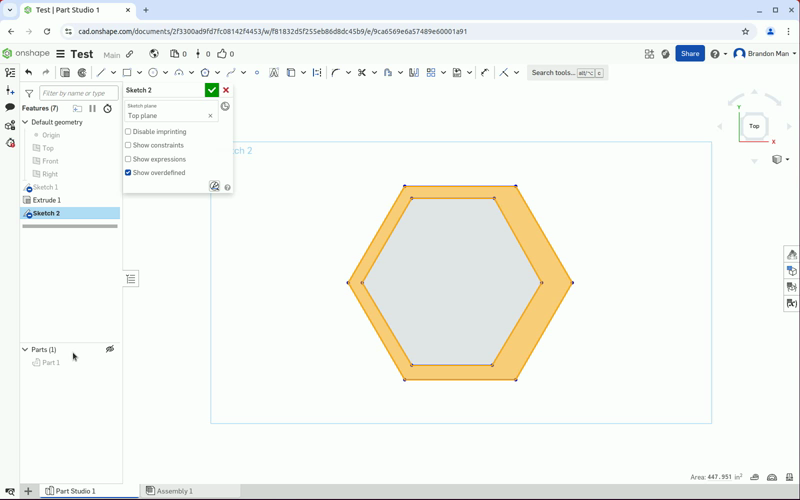
key(shift+e)
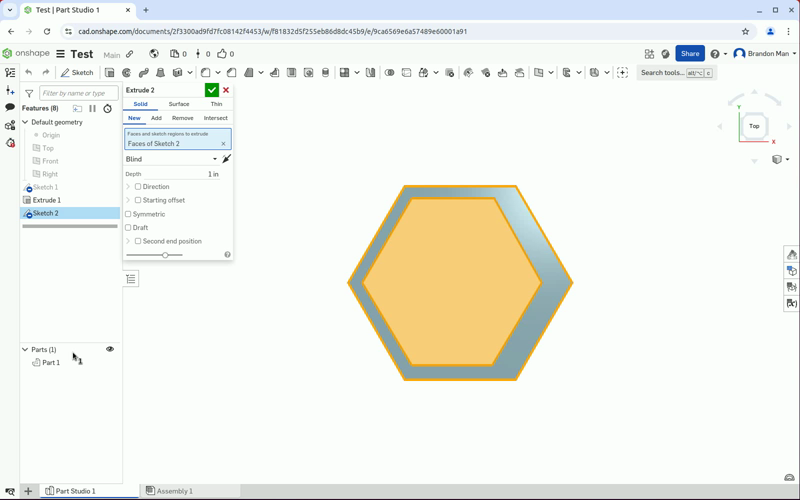
mouse_move(143, 106)
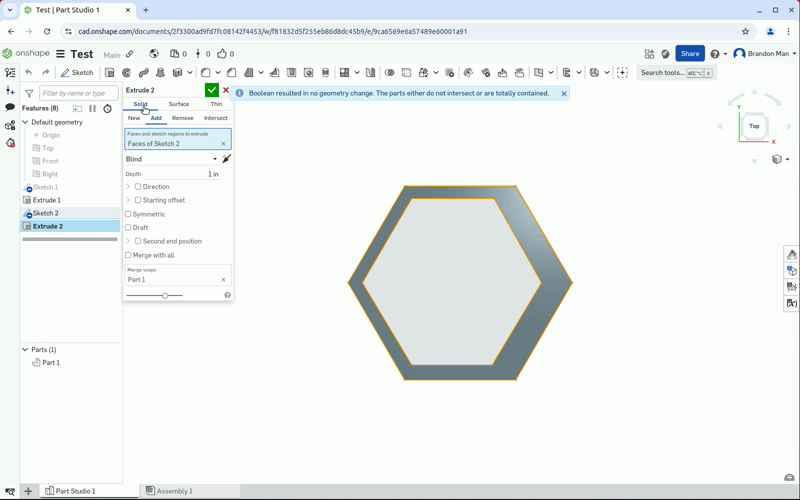
click(143, 106)
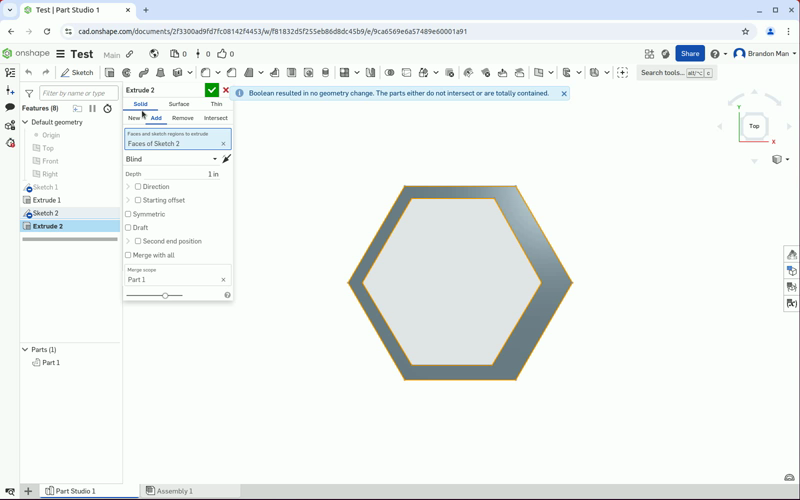
mouse_move(137, 120)
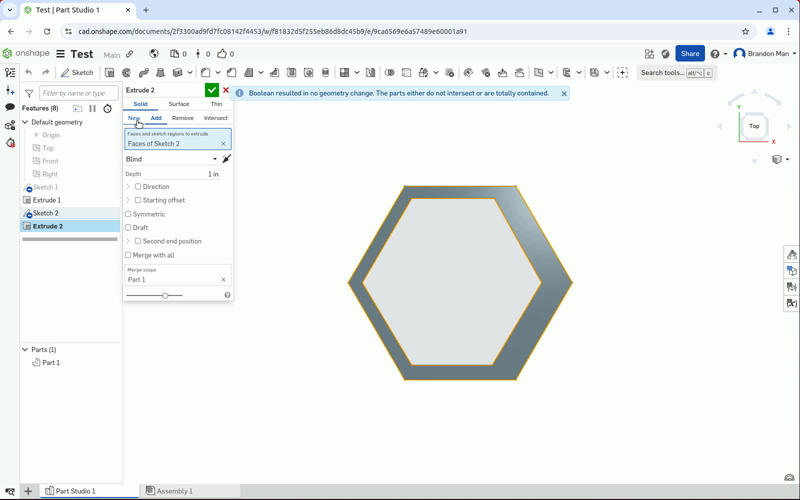
click(137, 120)
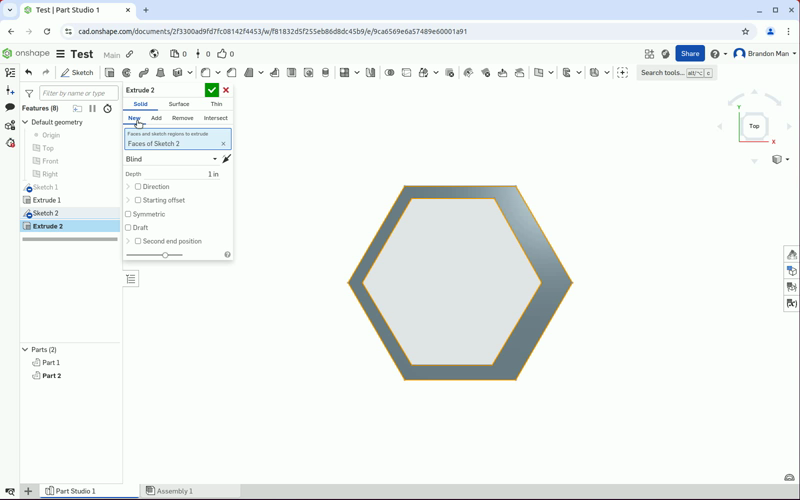
key(tab, 4)
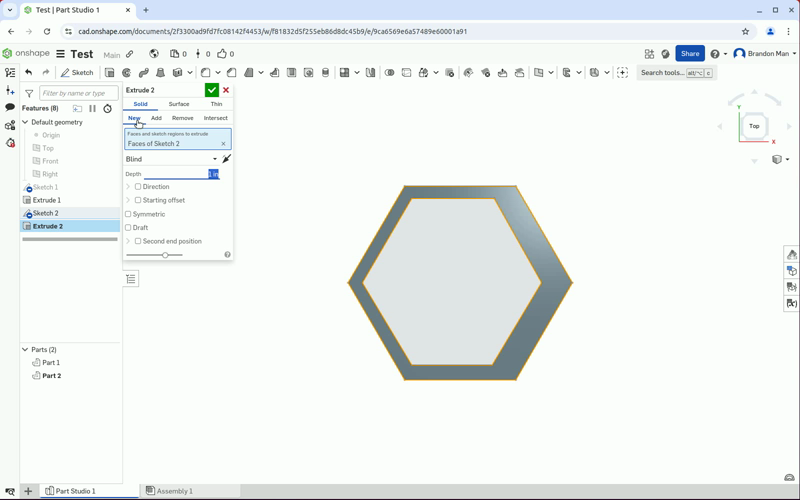
text(3.129)
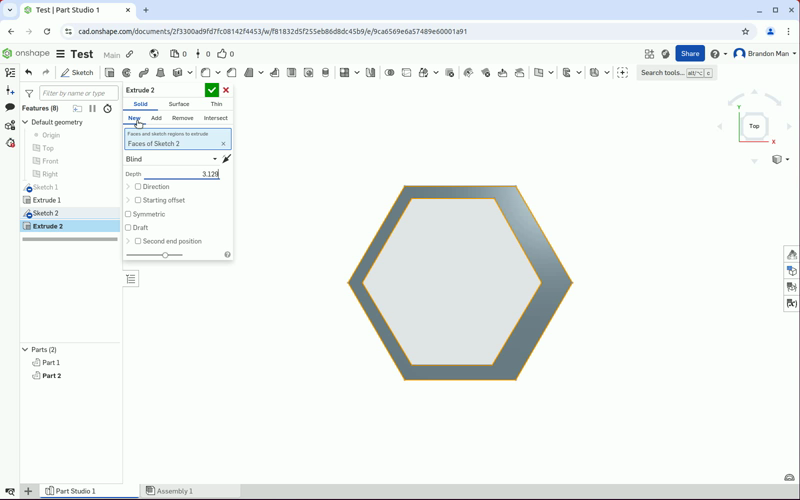
key(enter)
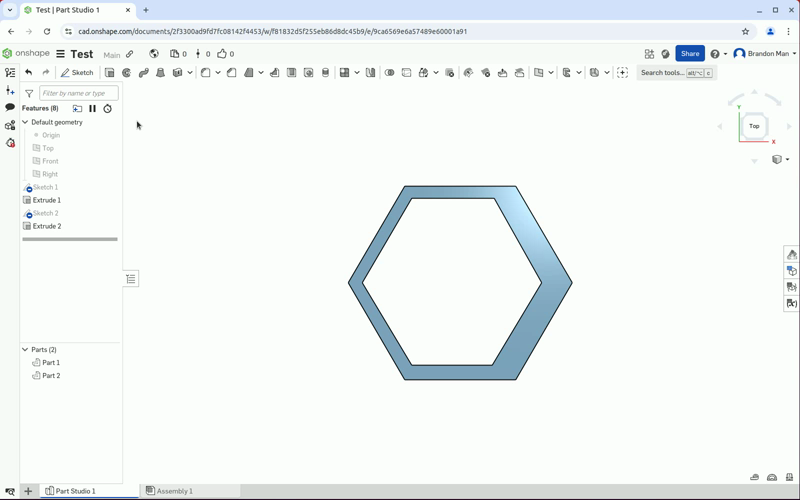
key(shift+h)
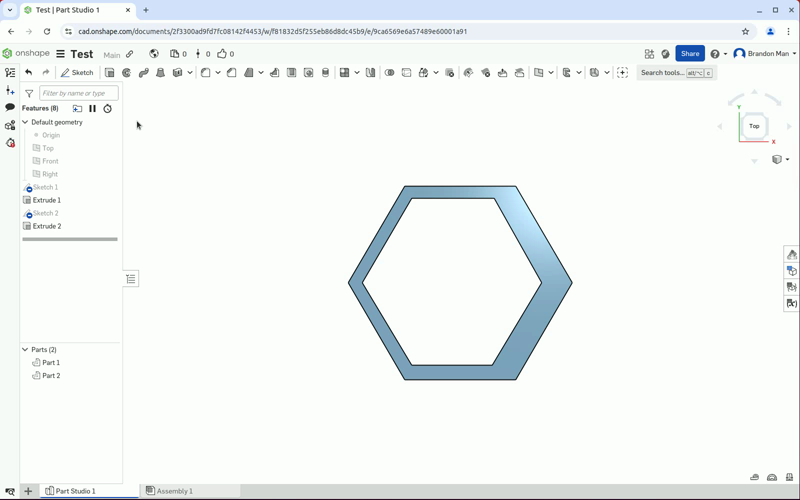
key(shift+h)
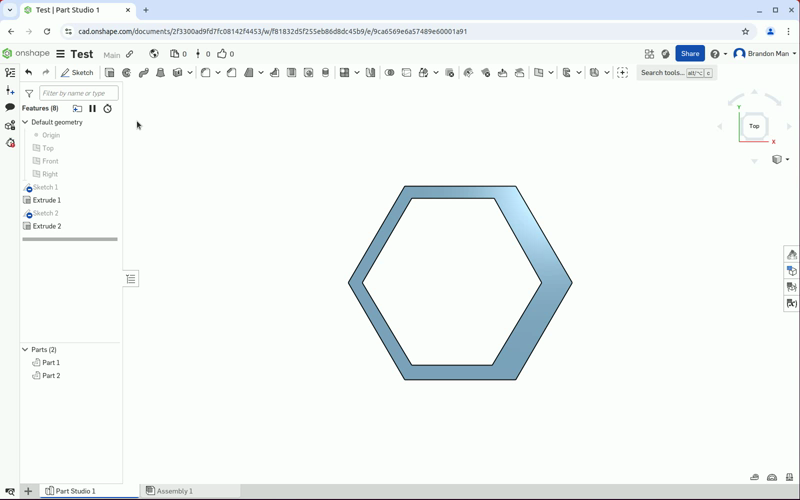
key(shift+7)
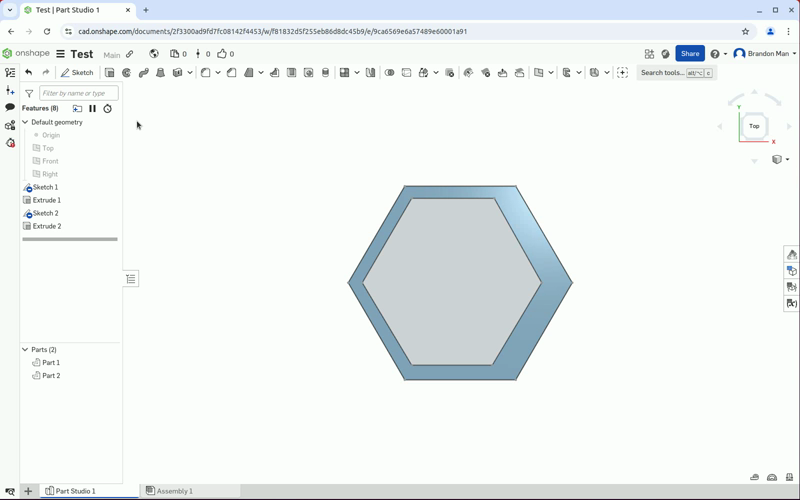
key(up, 3)
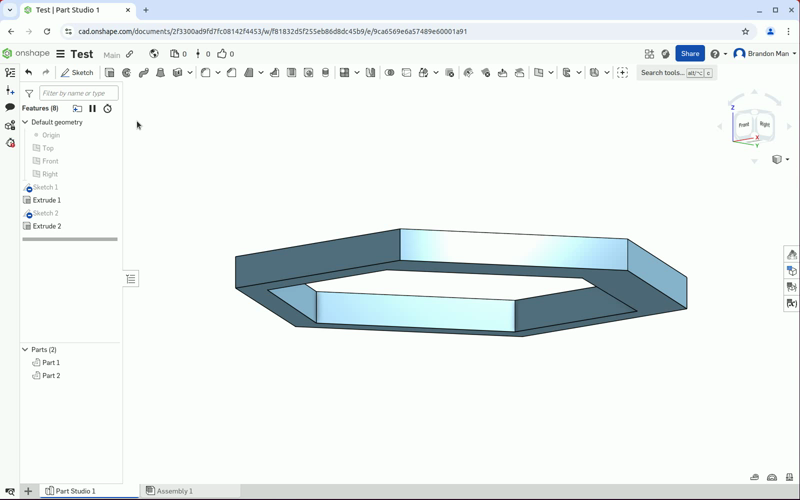
key(left, 3)
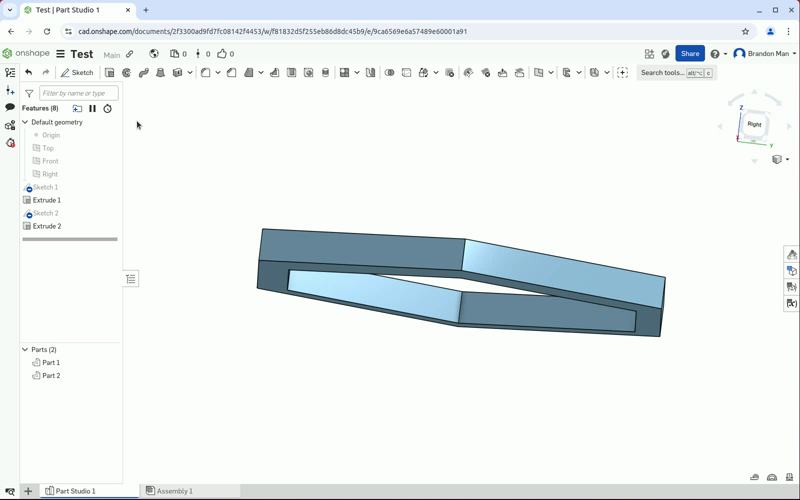
key(right, 3)
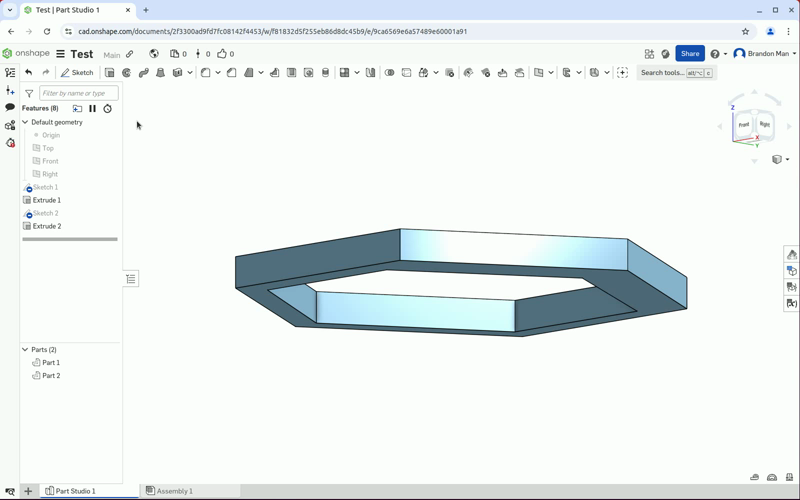
key(down, 3)
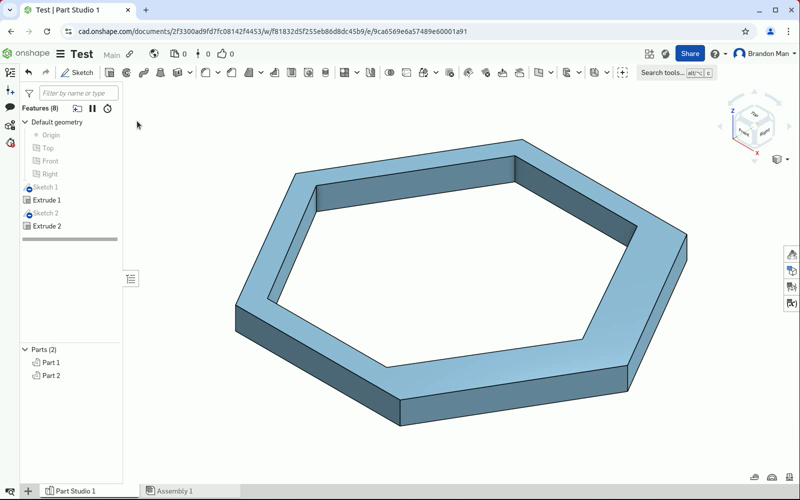
mouse_move(73, 189)
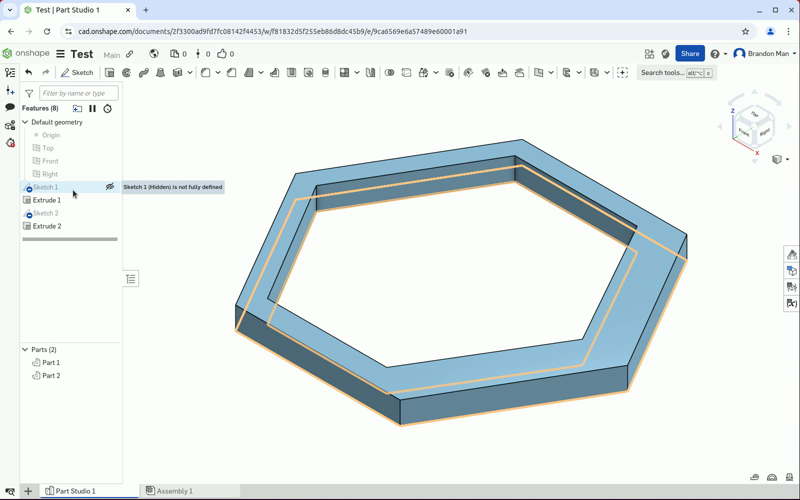
click(73, 189)